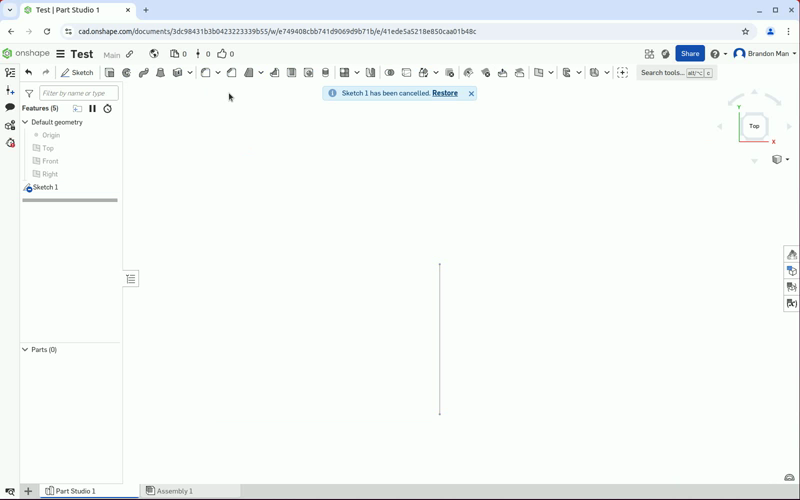
key(shift+h)
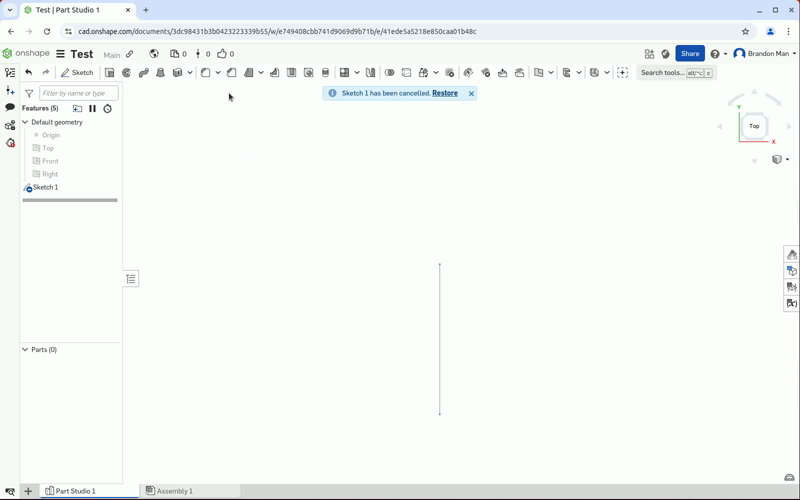
key(shift+s)
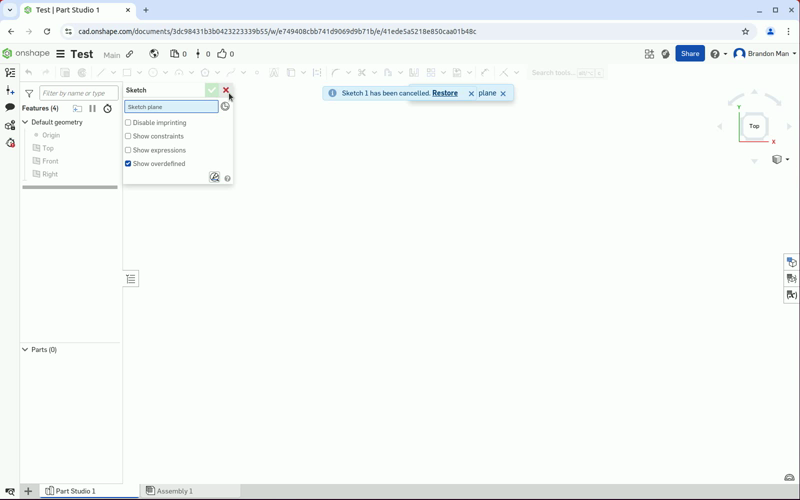
mouse_move(73, 150)
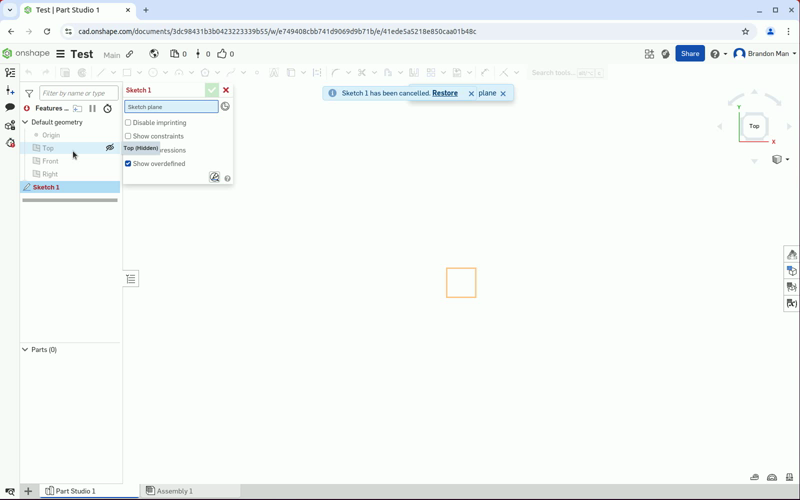
click(73, 150)
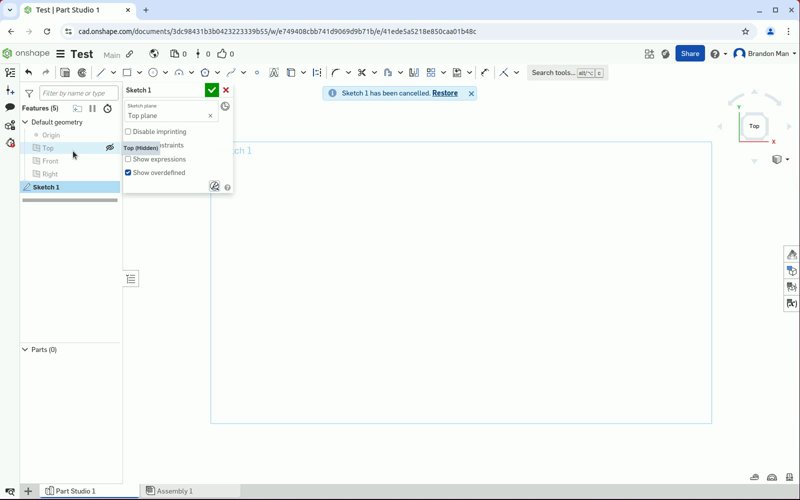
mouse_move(73, 352)
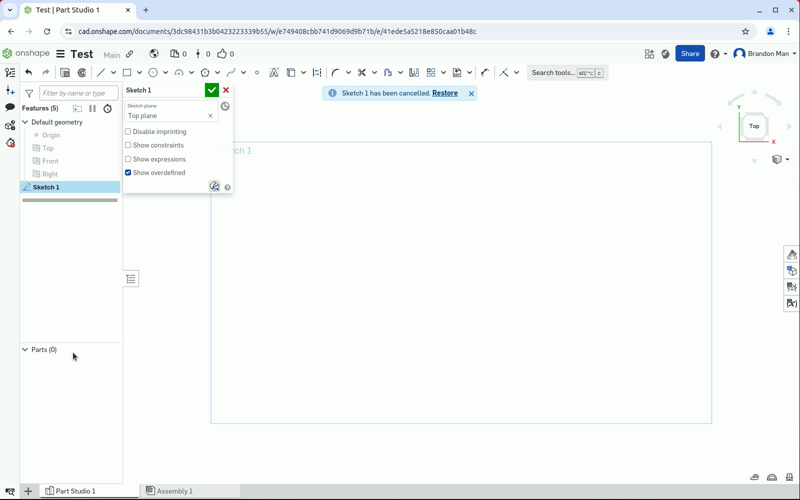
key(y)
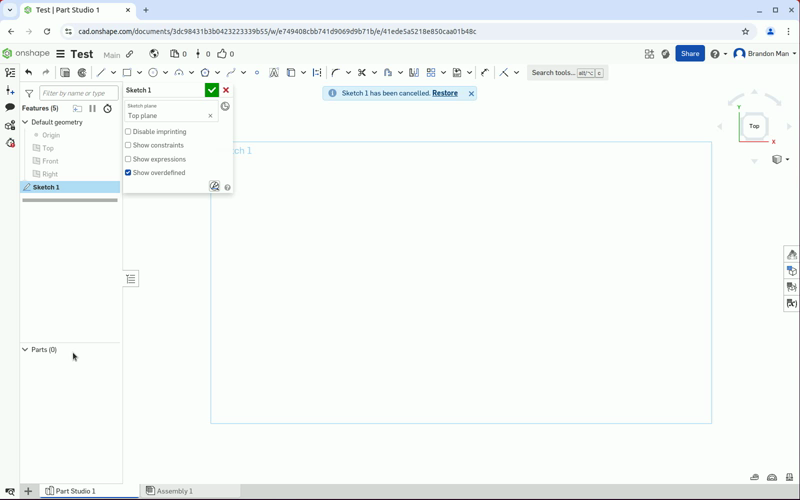
key(c)
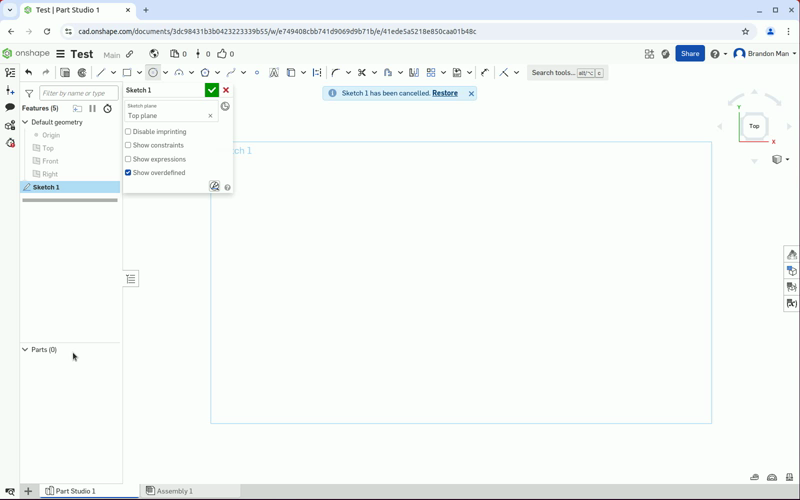
key_down(shift)
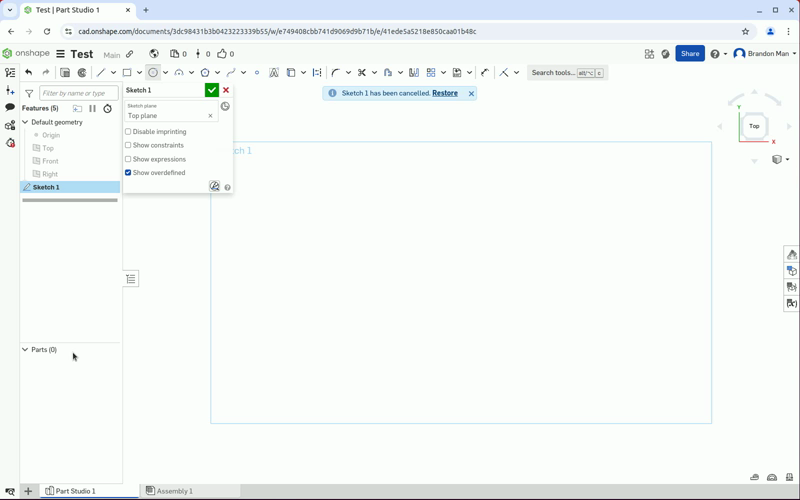
mouse_move(461, 282)
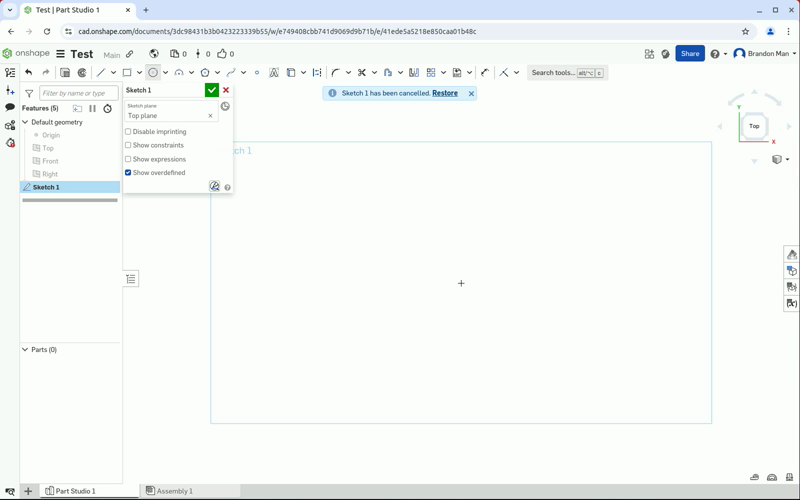
click(461, 282)
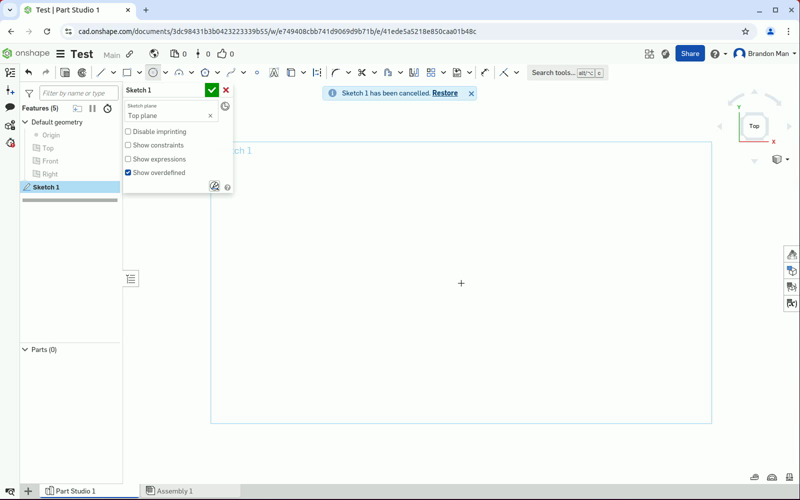
key_up(shift)
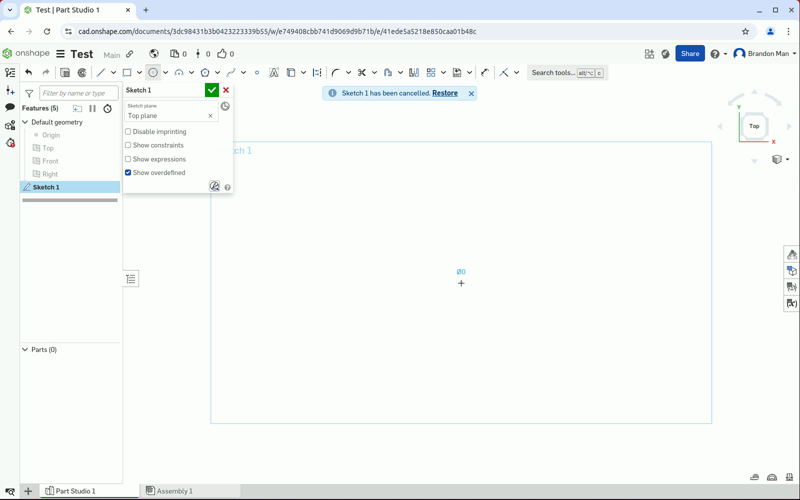
mouse_move(491, 282)
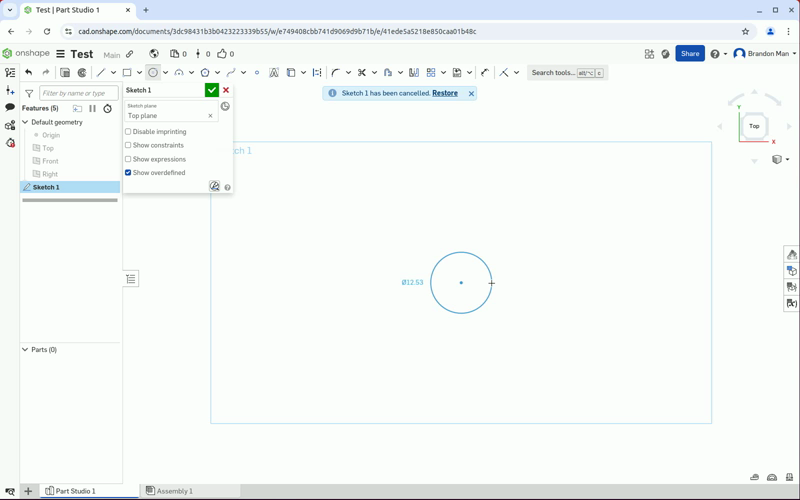
click(491, 282)
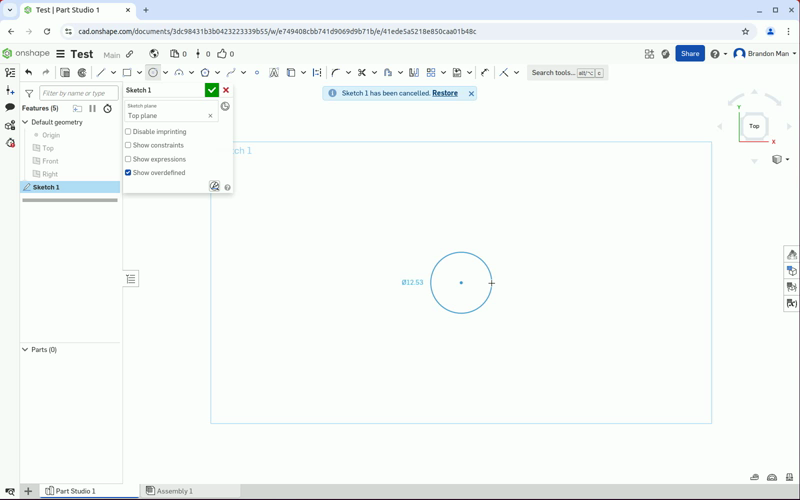
key(esc)
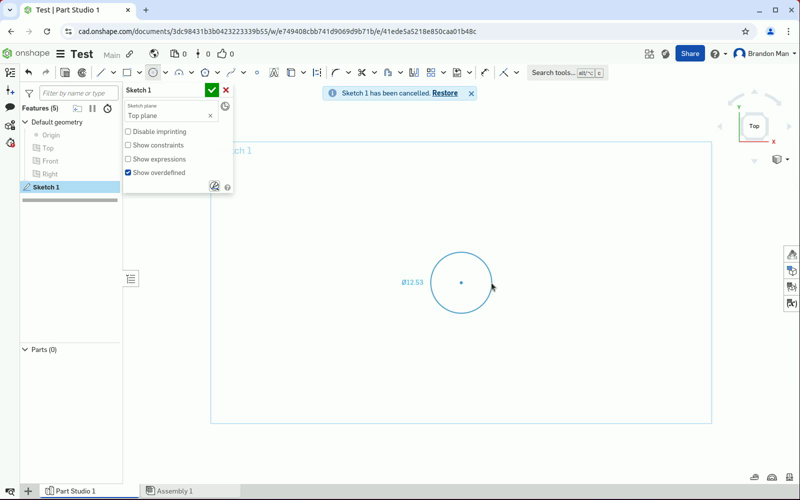
mouse_move(449, 306)
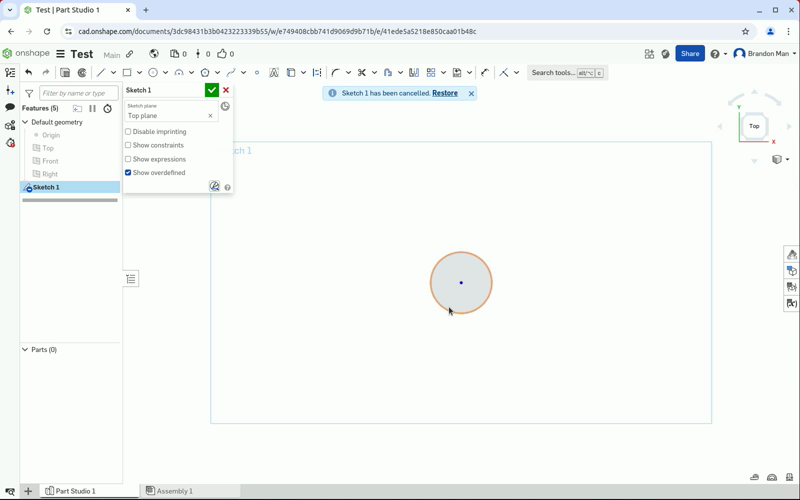
click(449, 306)
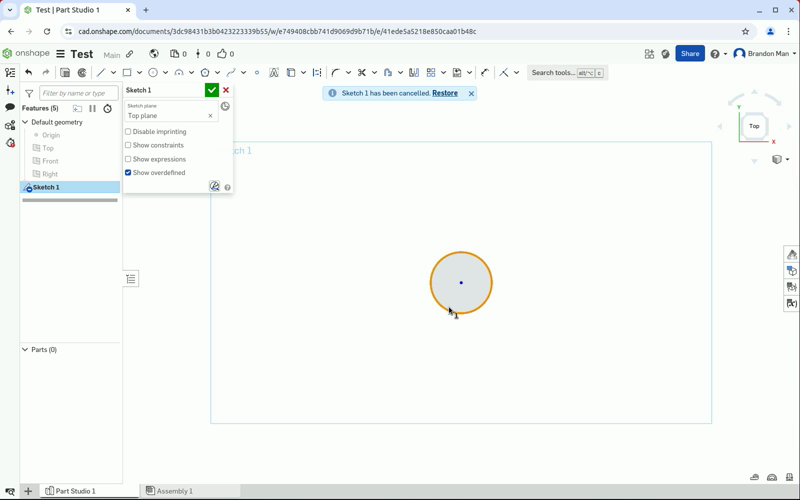
mouse_move(73, 352)
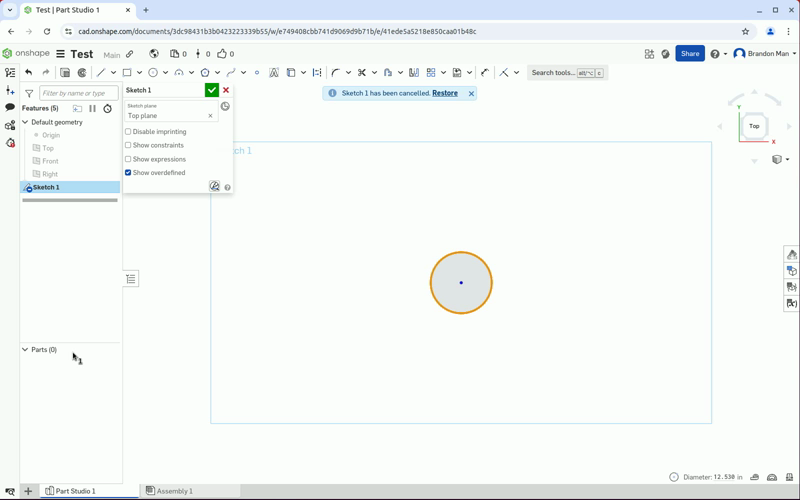
key(shift+y)
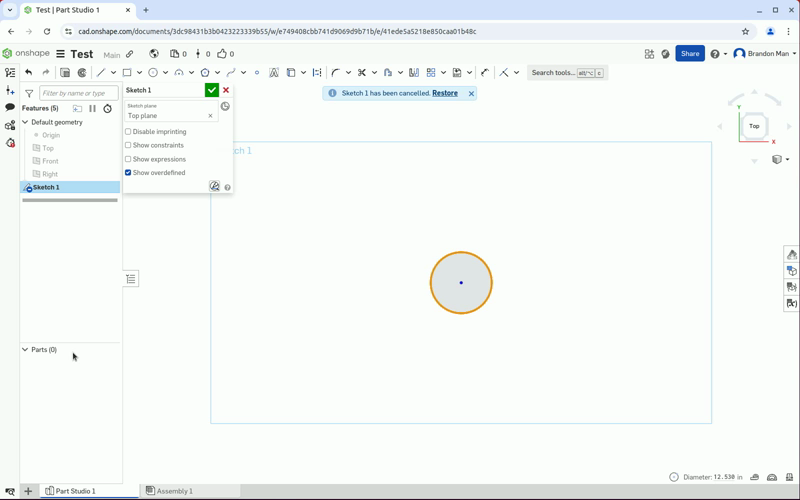
key(shift+e)
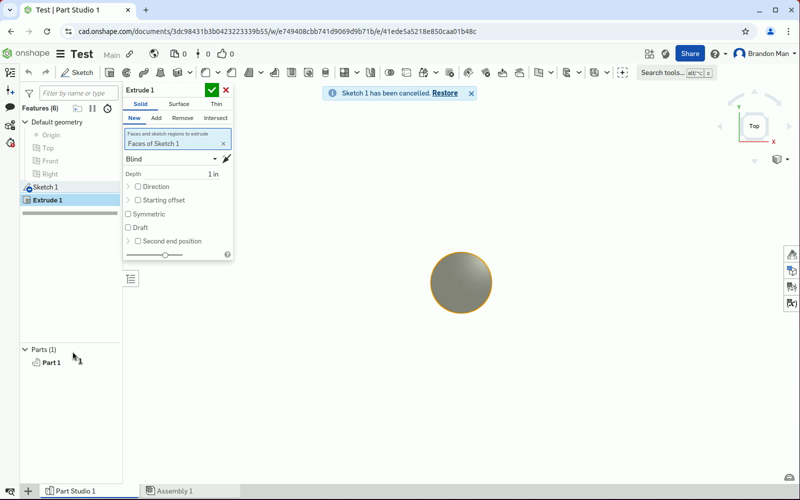
mouse_move(143, 106)
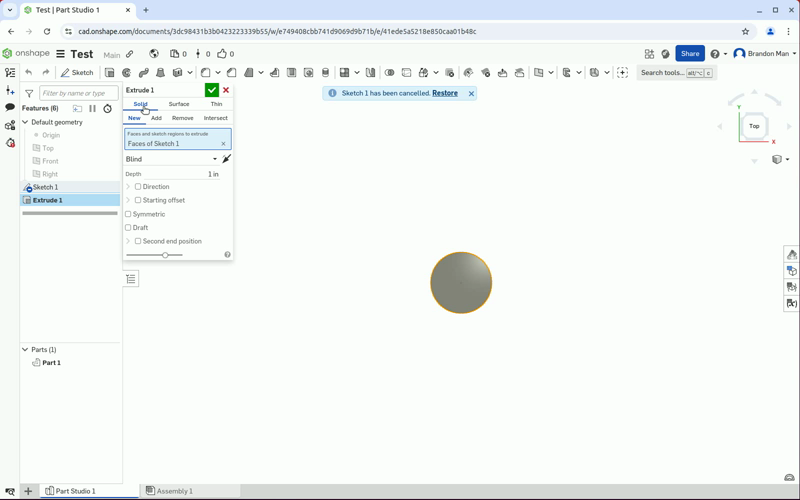
click(143, 106)
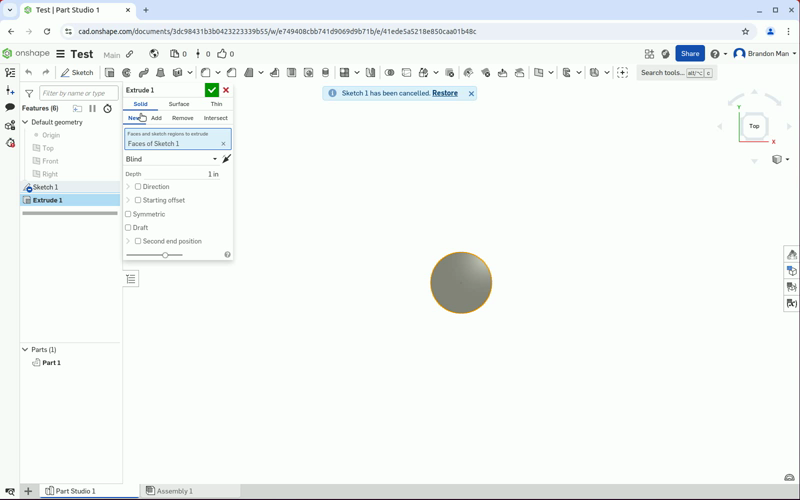
mouse_move(137, 120)
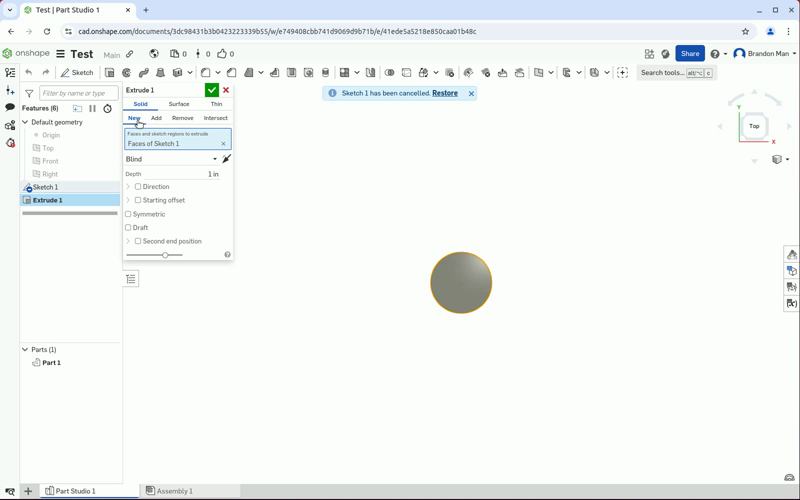
click(137, 120)
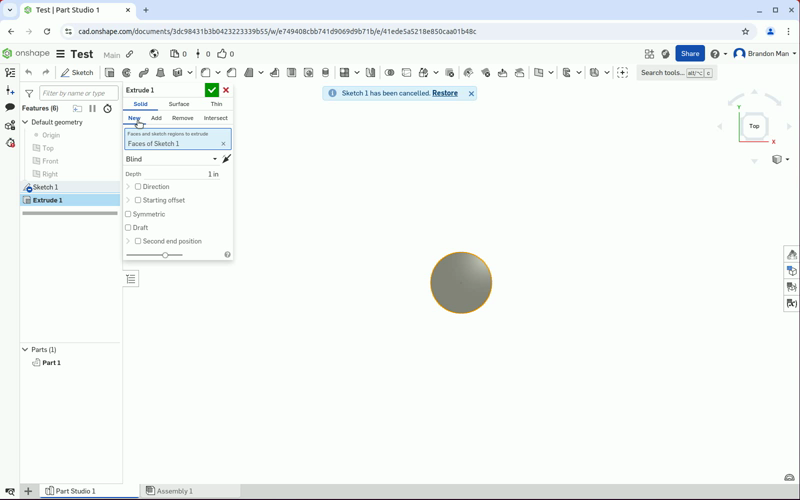
key(tab, 4)
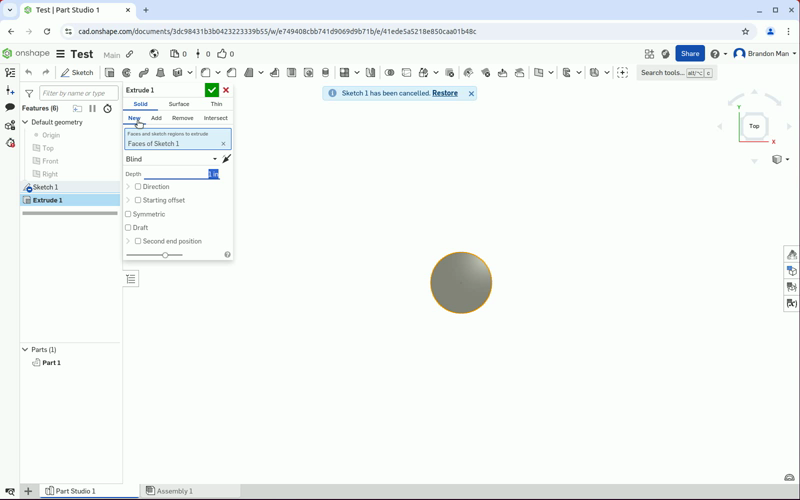
text(4.332)
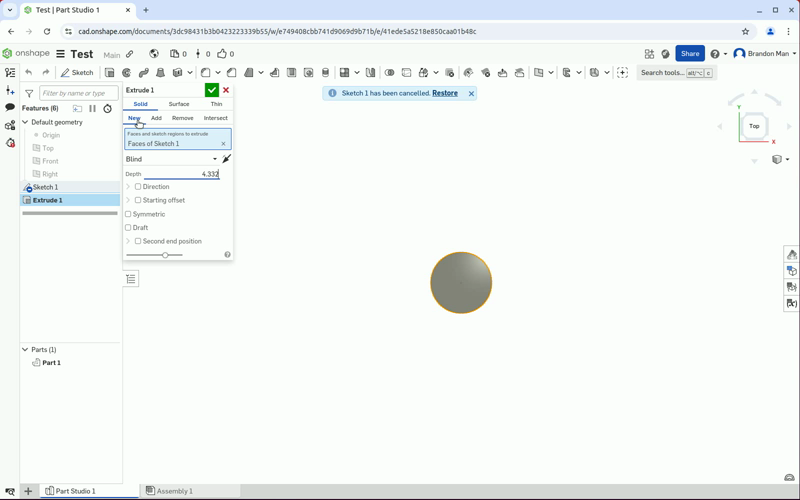
key(tab, 3)
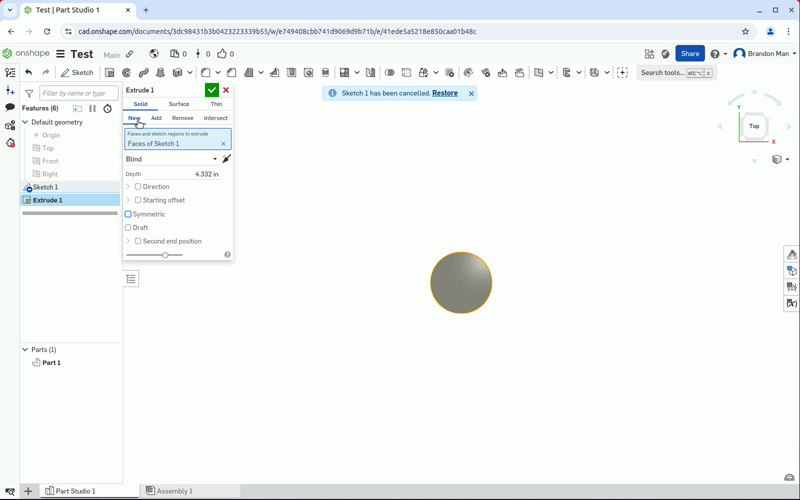
key(space)
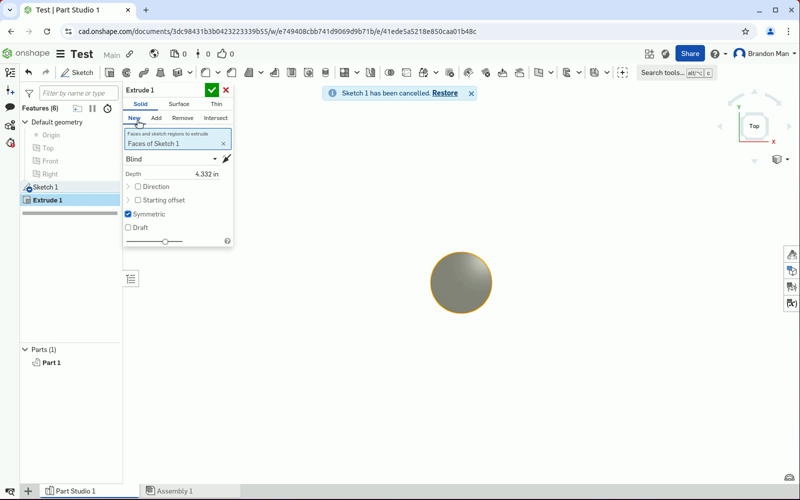
key(enter)
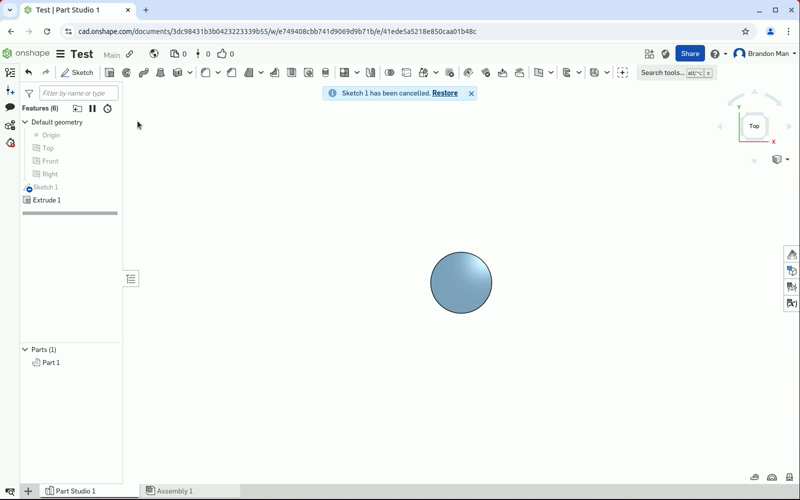
key(shift+h)
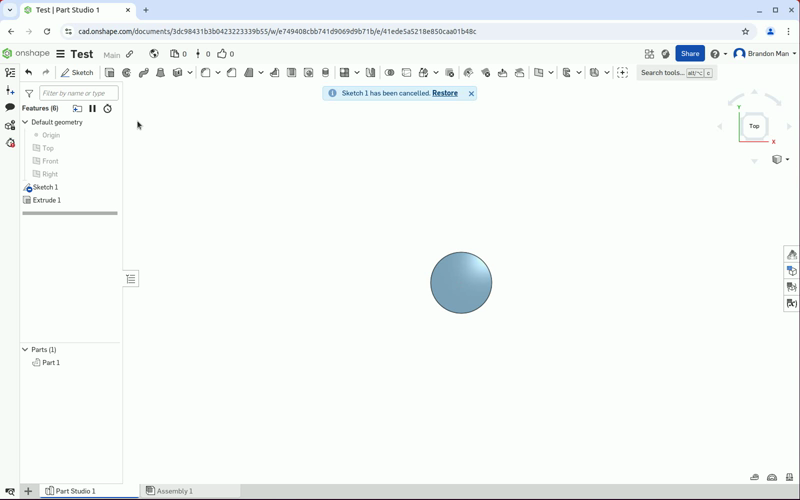
key(shift+h)
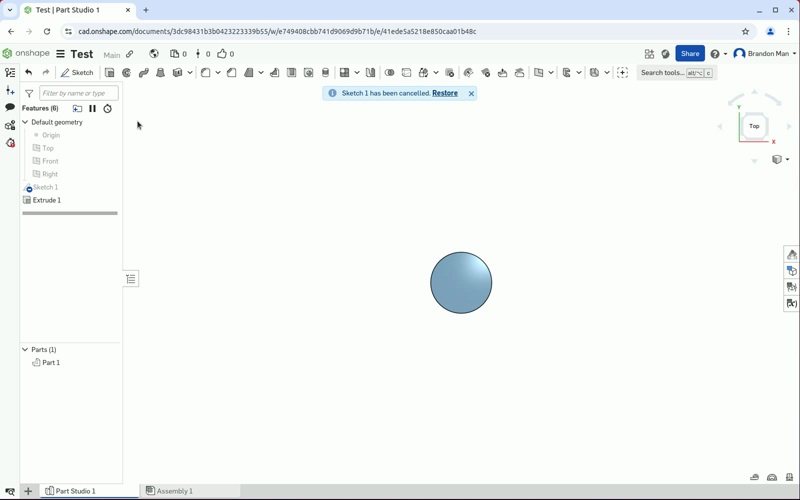
mouse_move(73, 189)
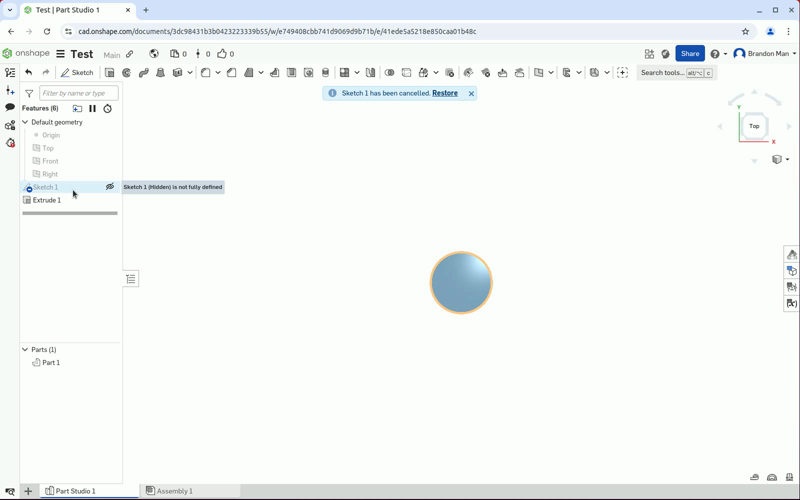
click(73, 189)
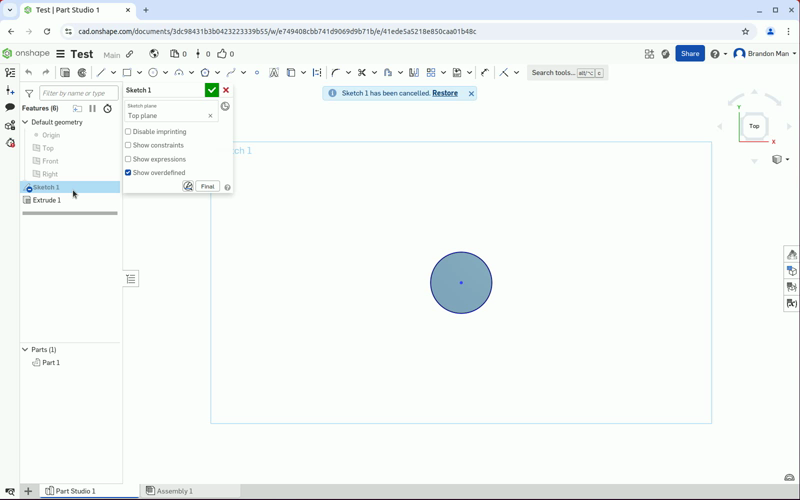
mouse_move(229, 92)
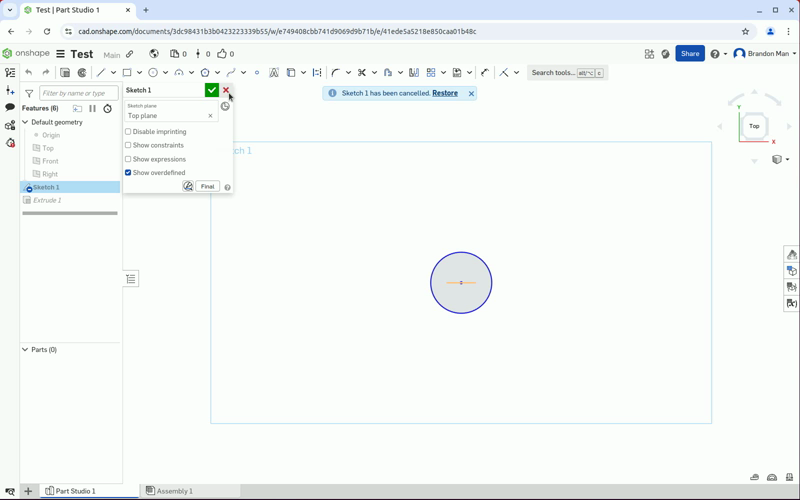
click(229, 92)
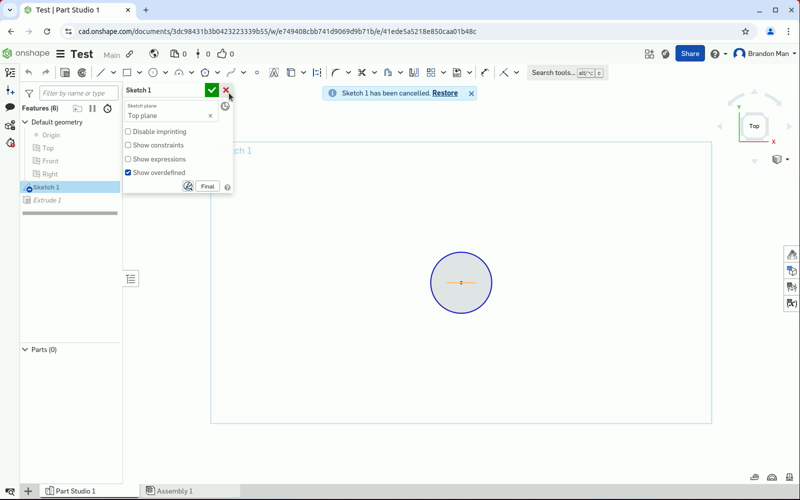
key(shift+s)
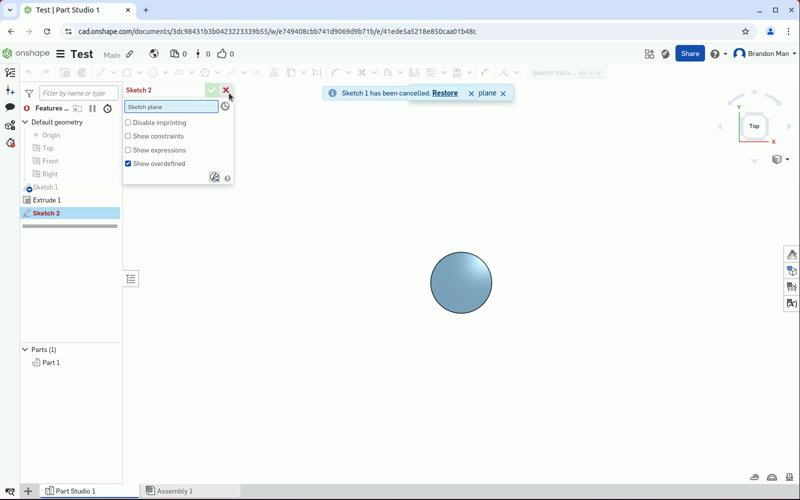
mouse_move(73, 150)
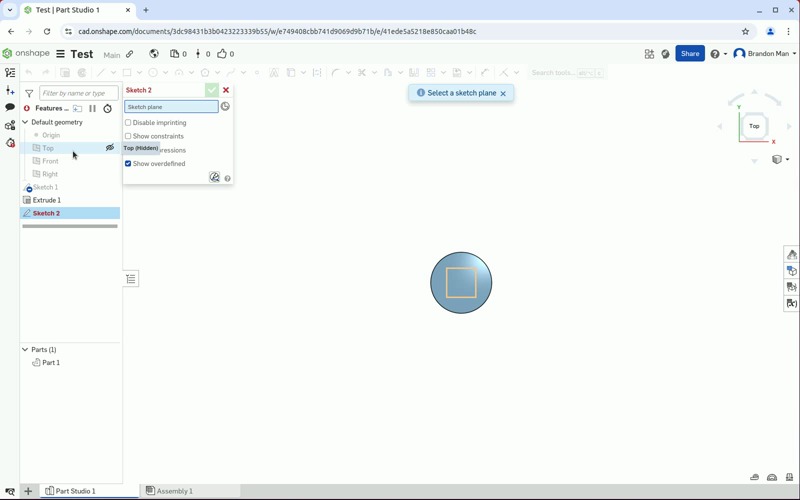
click(73, 150)
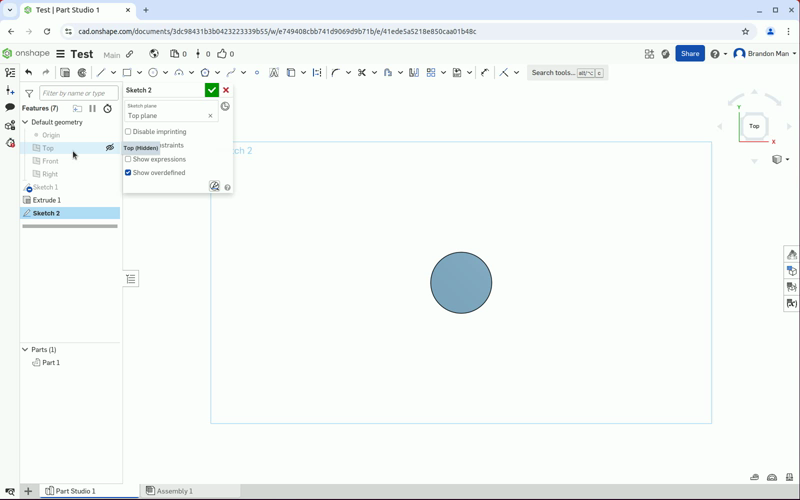
mouse_move(73, 352)
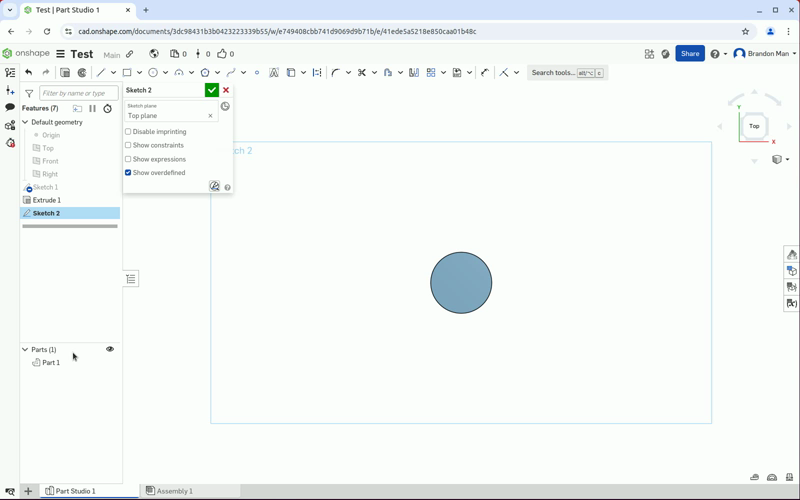
key(y)
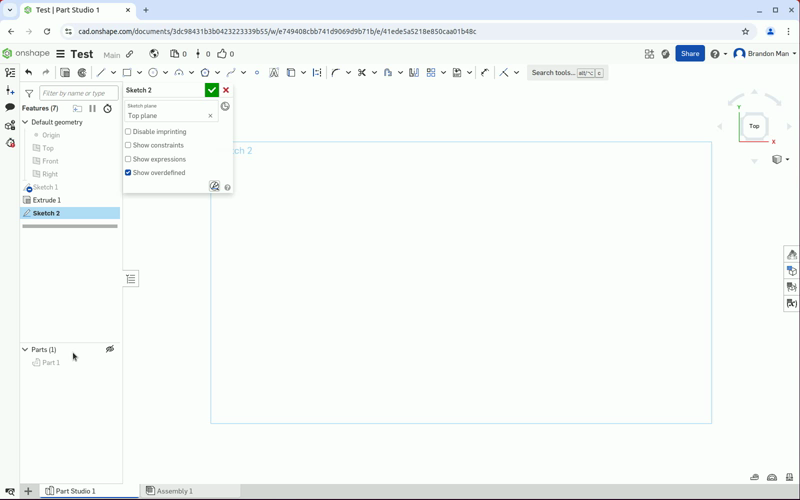
key(c)
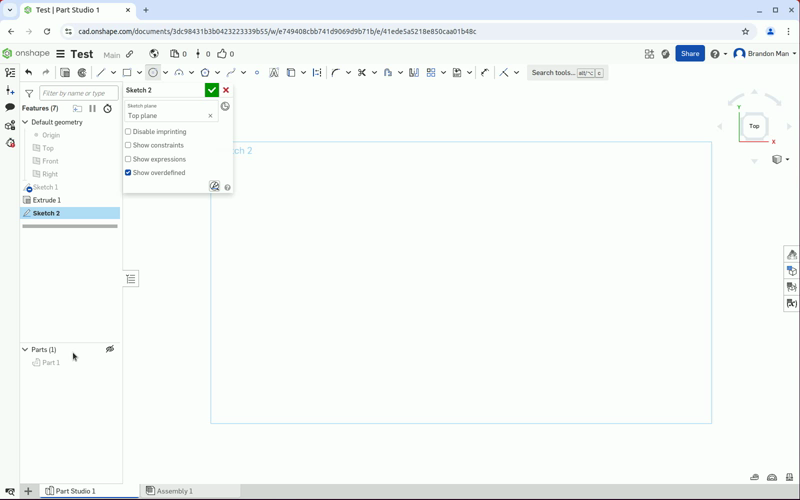
key_down(shift)
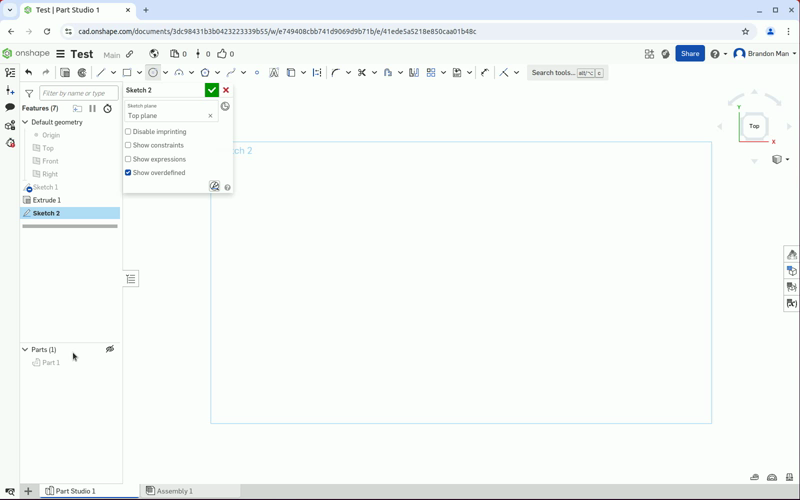
mouse_move(564, 282)
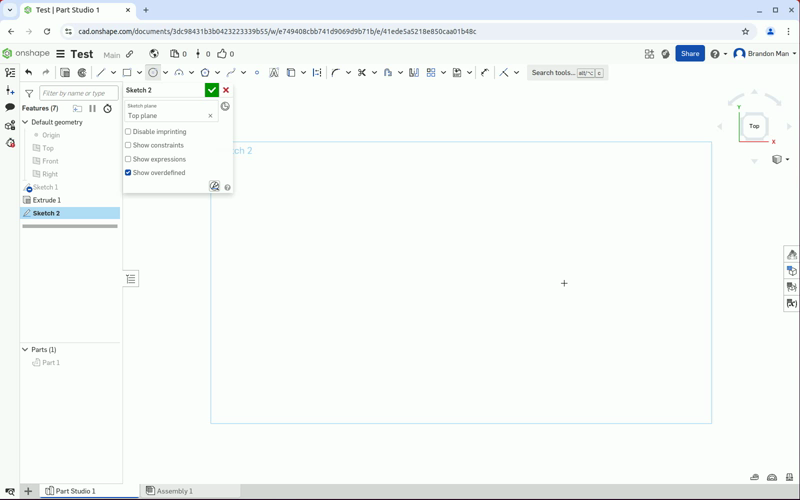
click(564, 282)
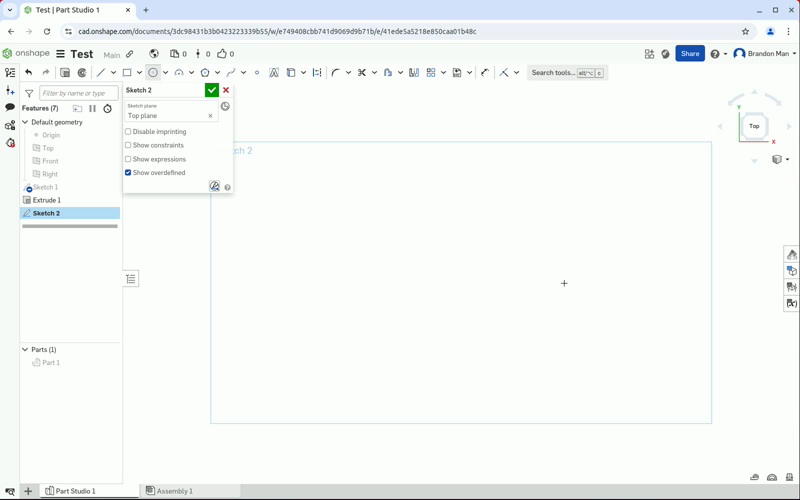
key_up(shift)
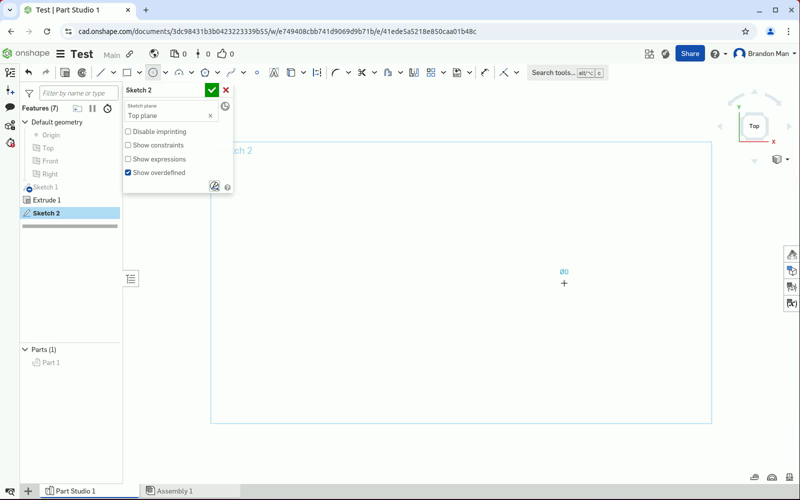
mouse_move(574, 282)
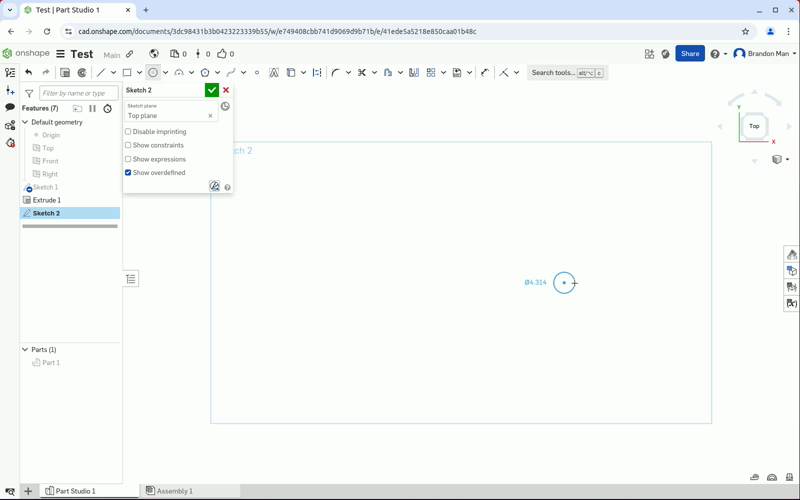
click(574, 282)
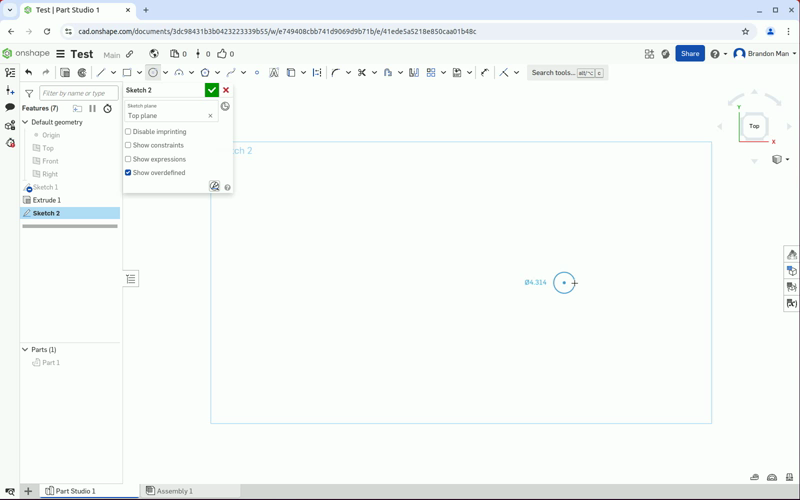
key(esc)
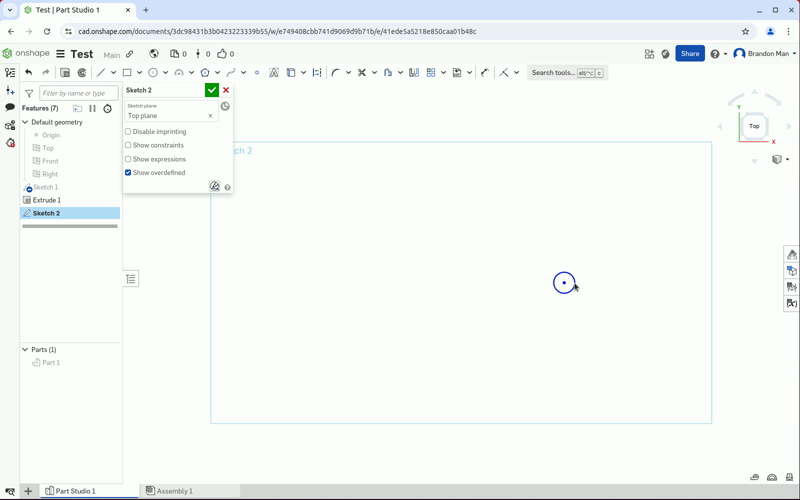
mouse_move(565, 289)
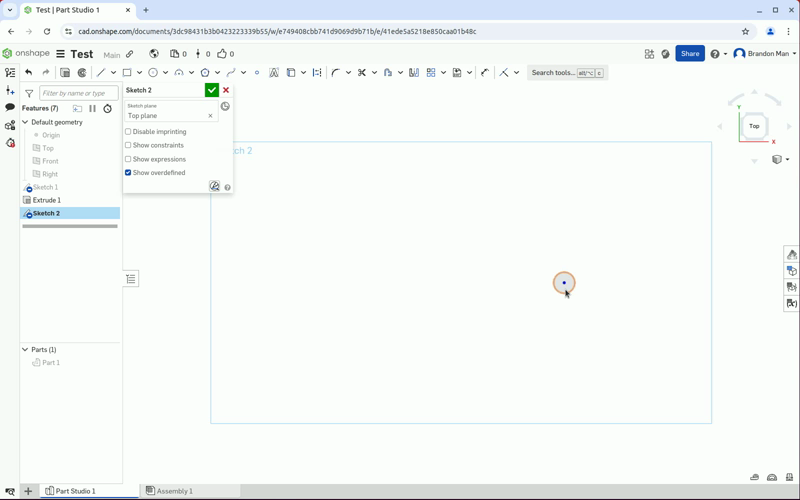
scroll(6)
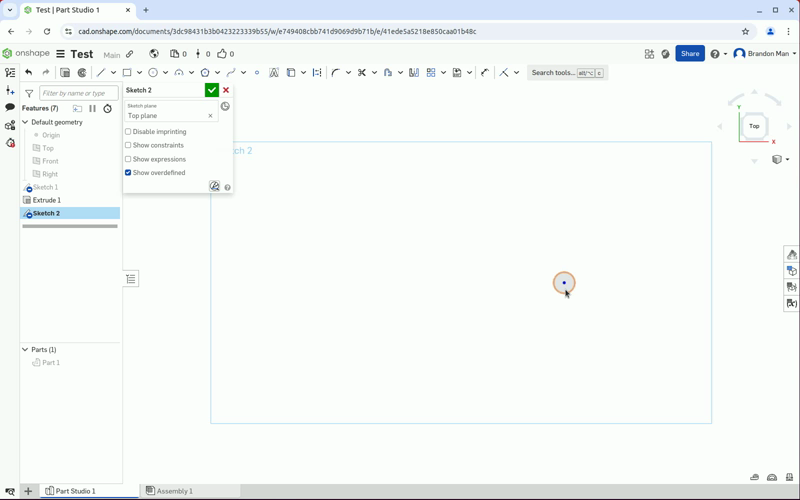
scroll(6)
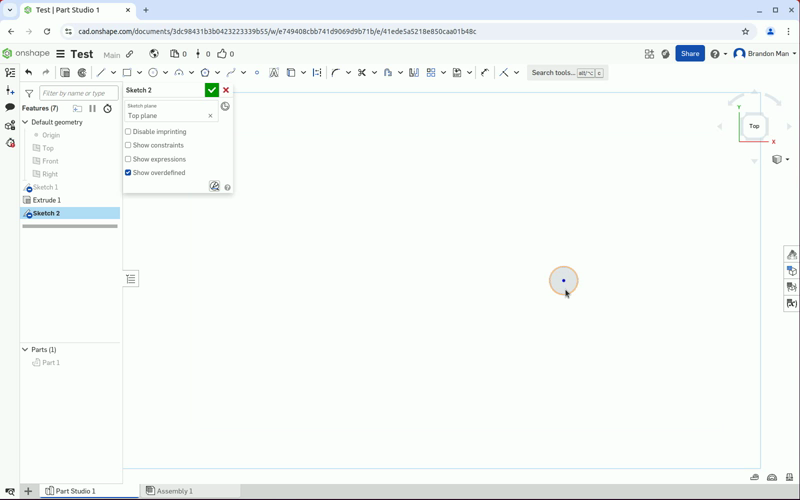
scroll(6)
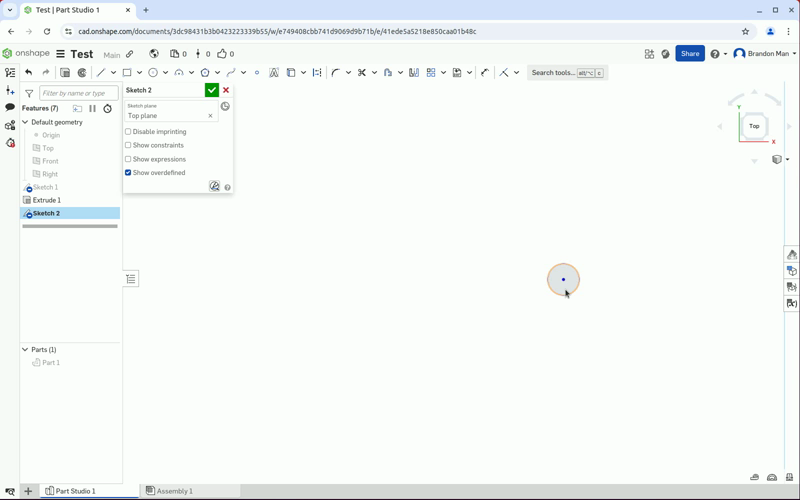
scroll(6)
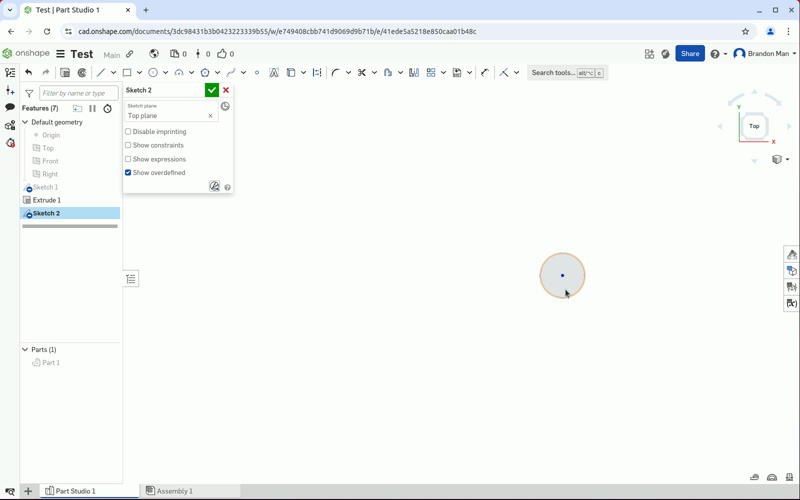
scroll(6)
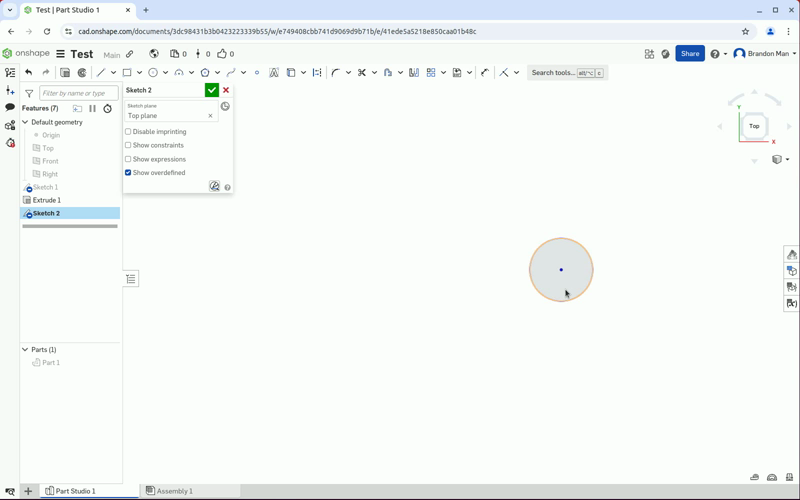
scroll(6)
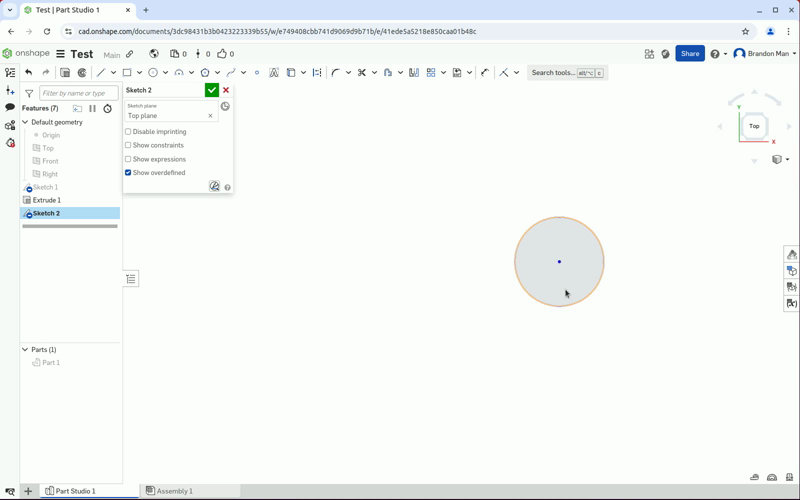
scroll(6)
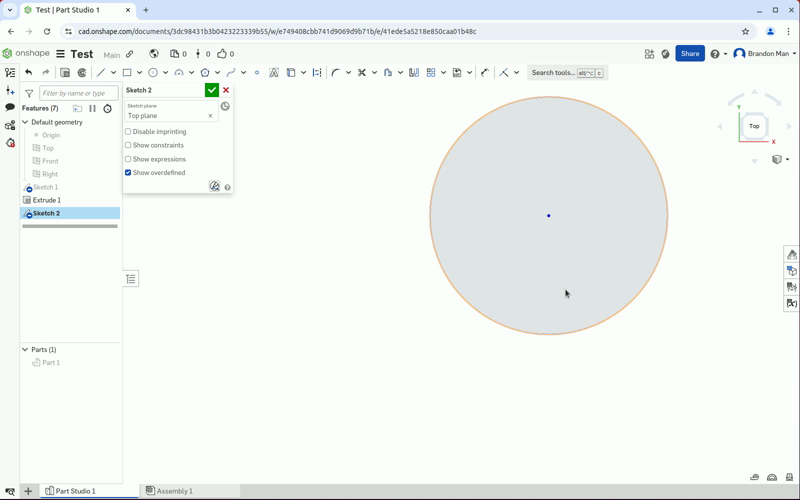
click(565, 289)
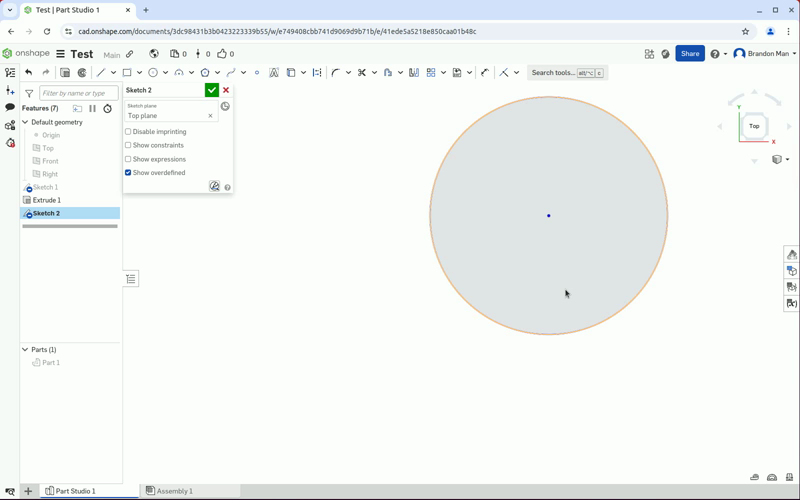
scroll(-6)
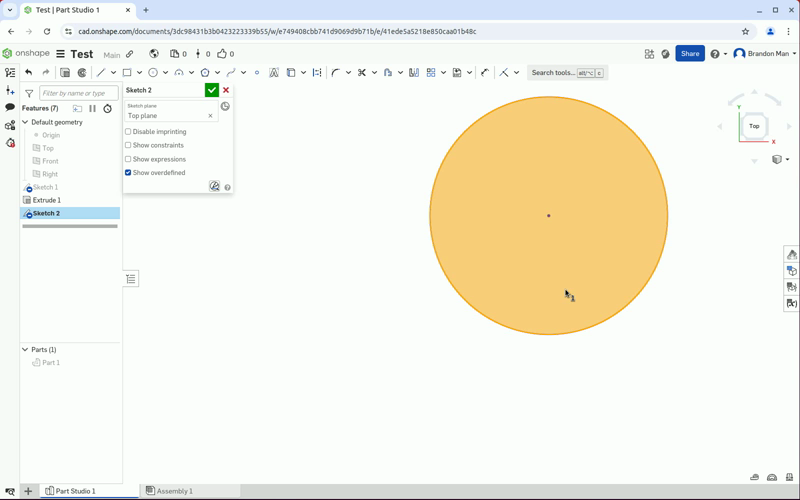
scroll(-6)
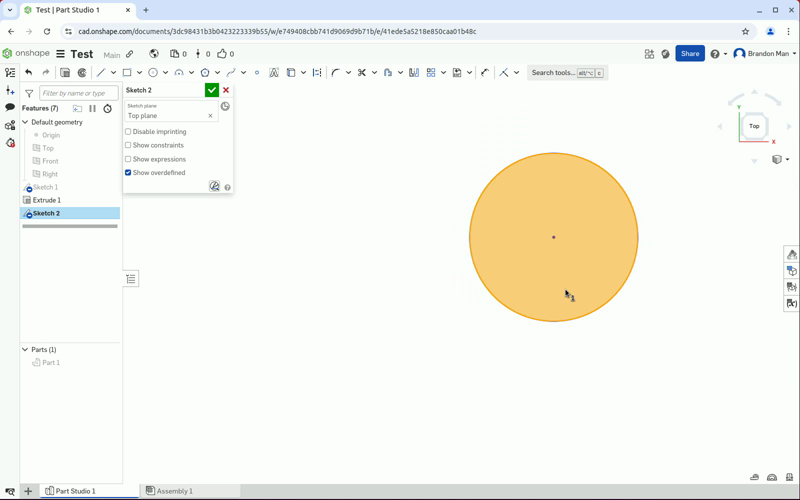
scroll(-6)
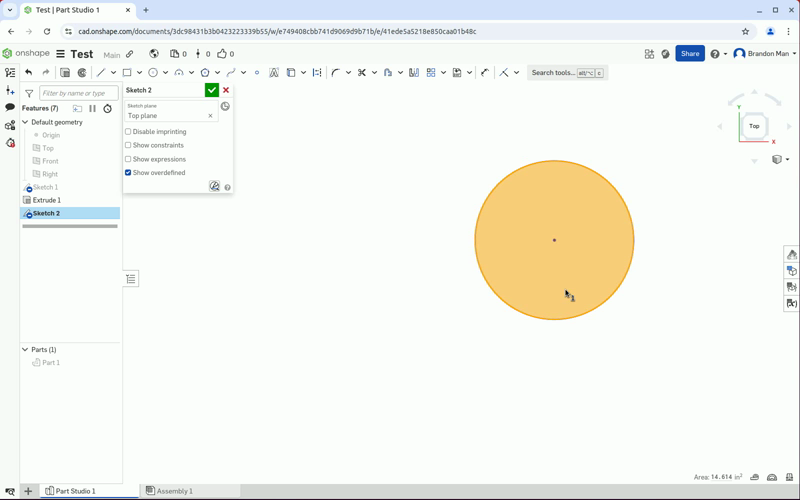
scroll(-6)
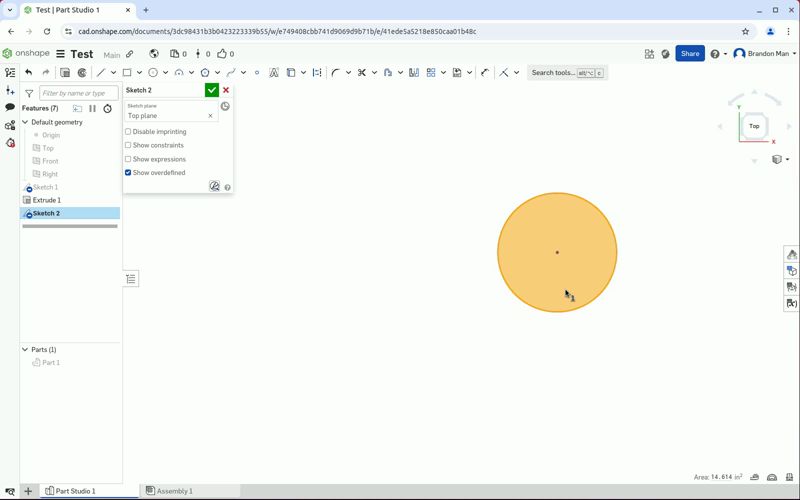
scroll(-6)
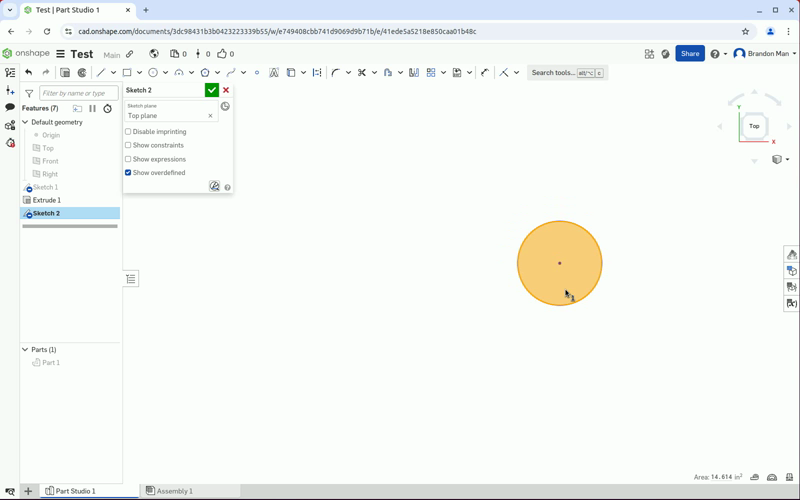
scroll(-6)
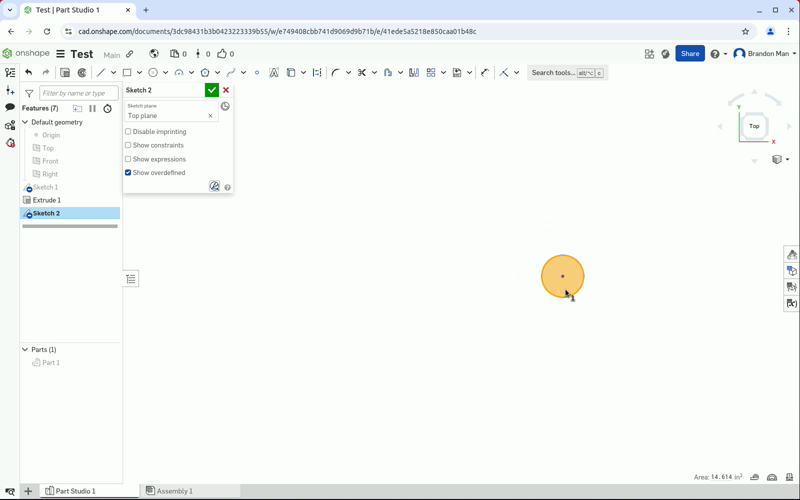
scroll(-6)
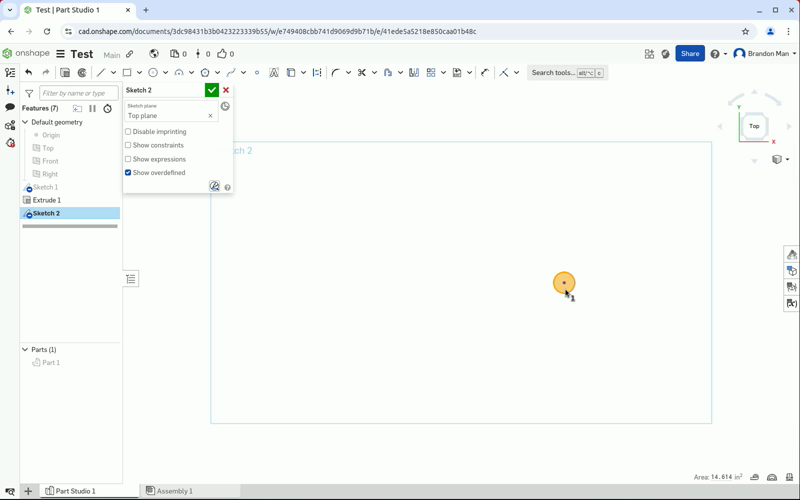
mouse_move(73, 352)
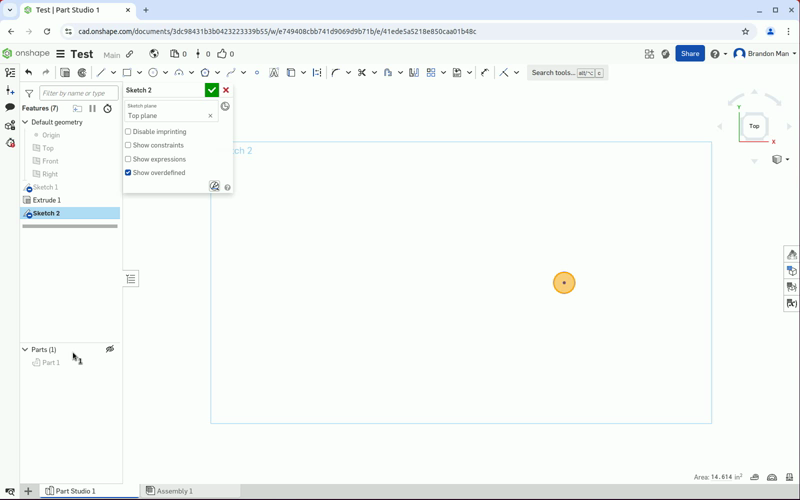
key(shift+y)
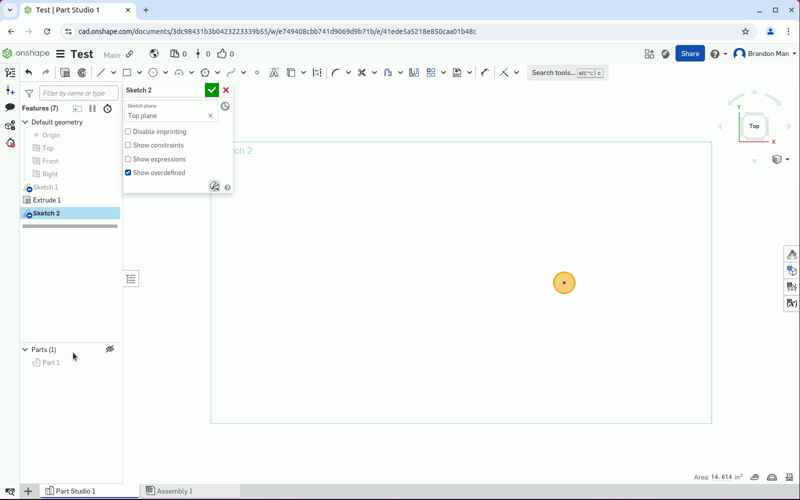
key(shift+e)
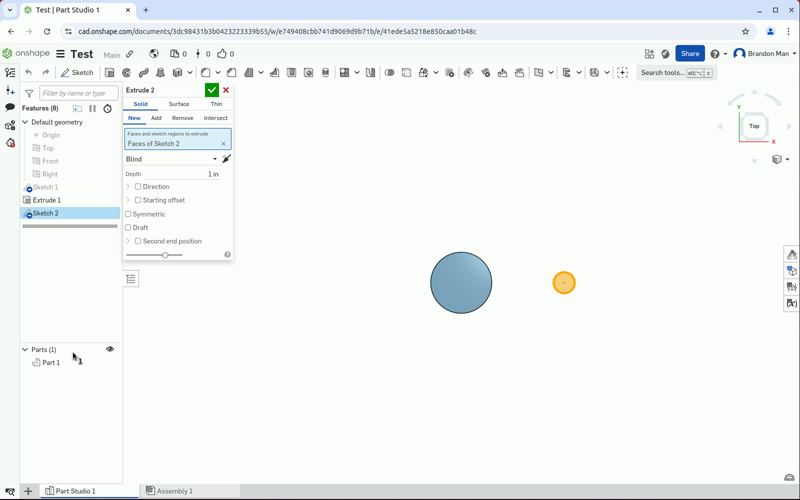
mouse_move(143, 106)
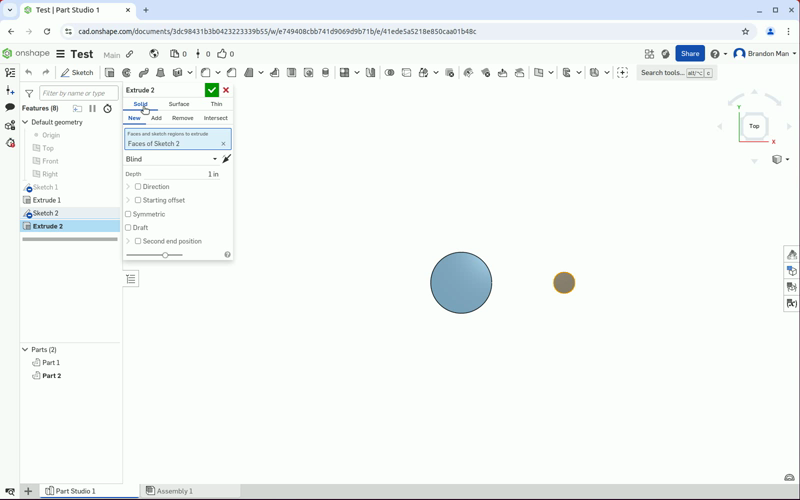
click(143, 106)
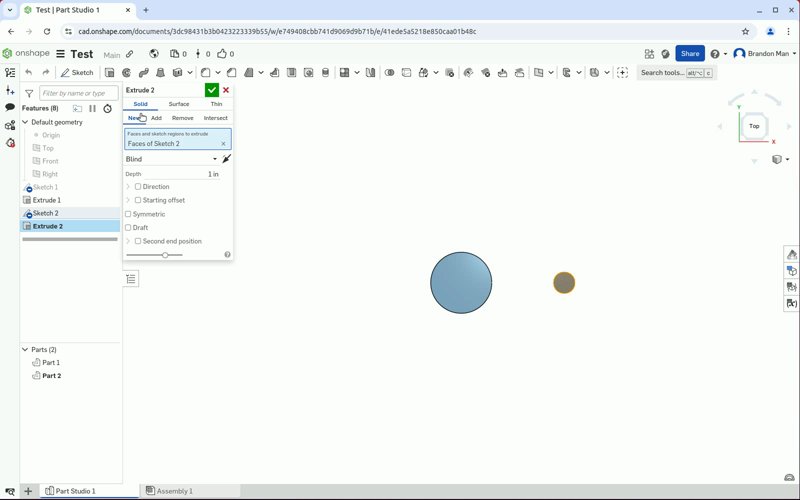
mouse_move(137, 120)
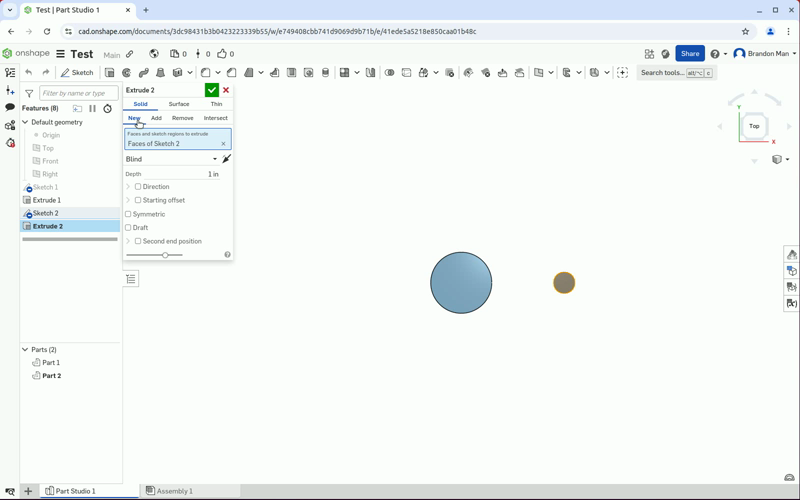
click(137, 120)
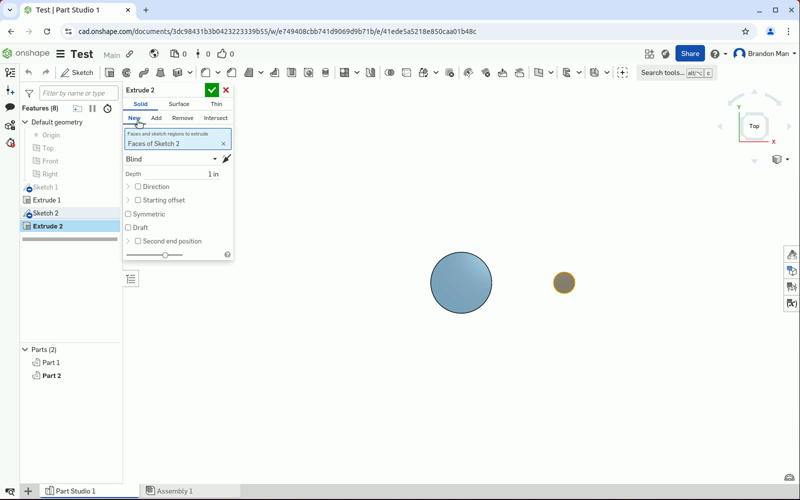
key(tab, 4)
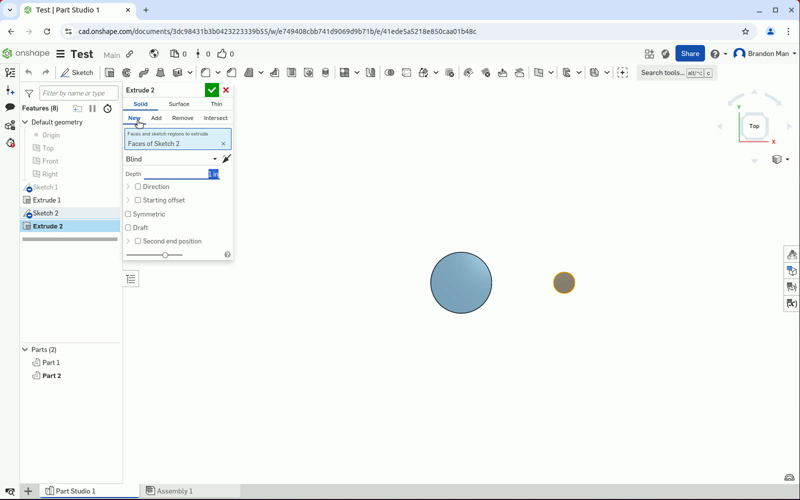
text(4.332)
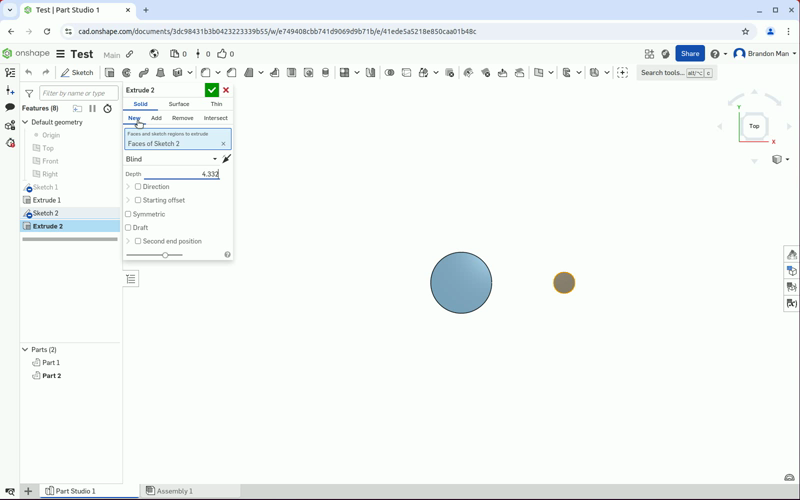
key(tab, 3)
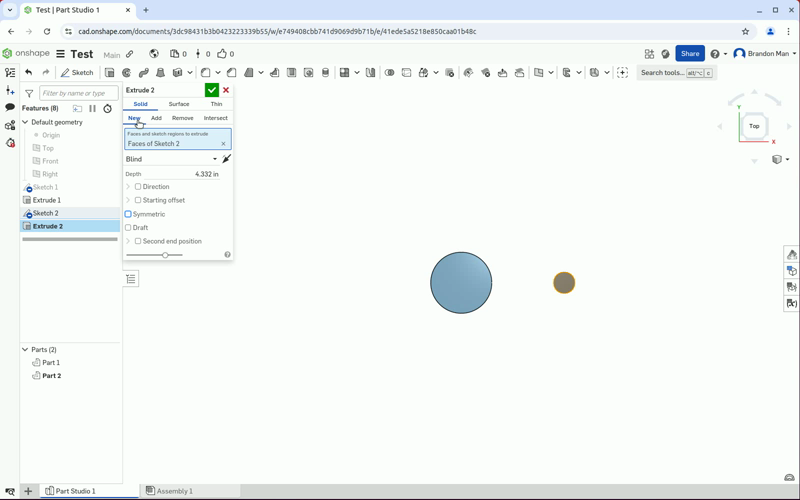
key(space)
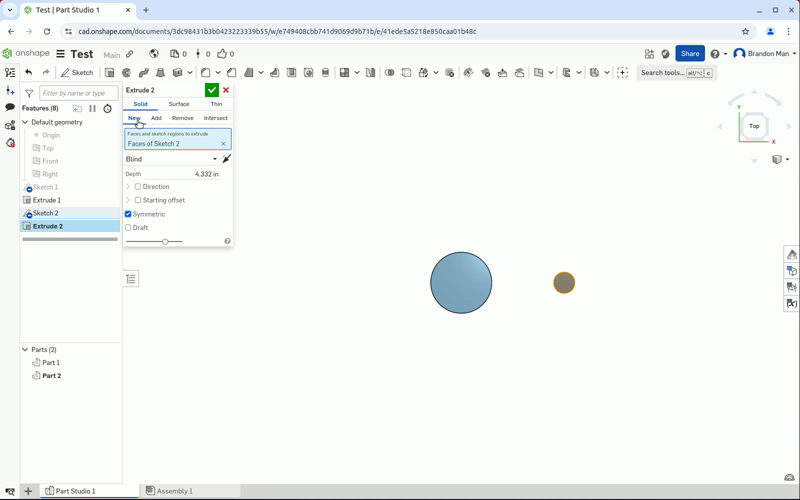
key(enter)
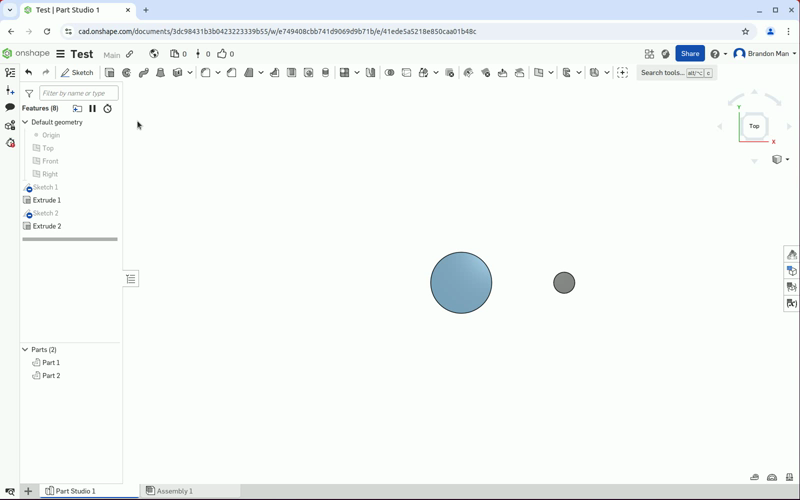
key(shift+h)
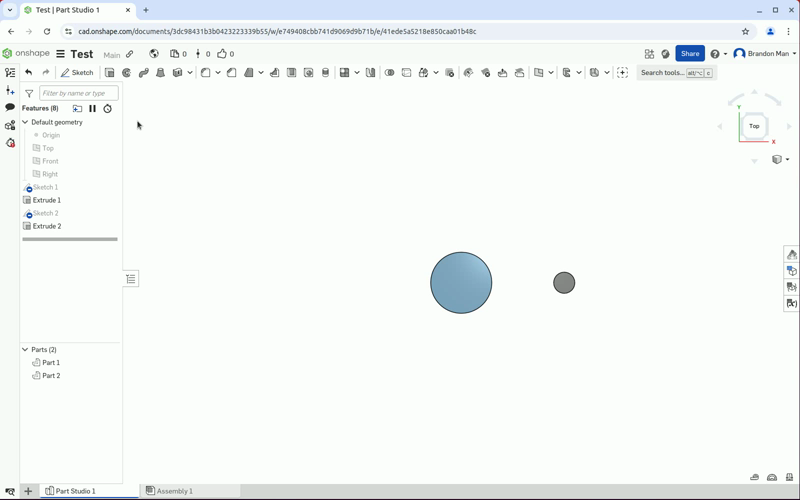
key(shift+h)
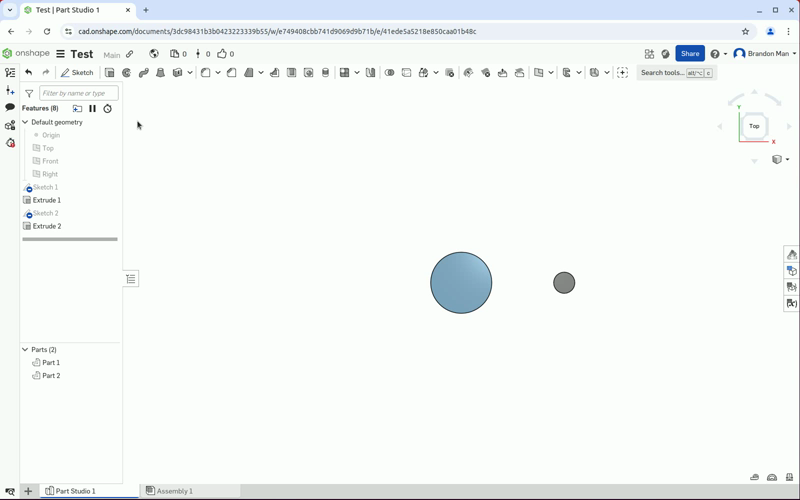
mouse_move(73, 189)
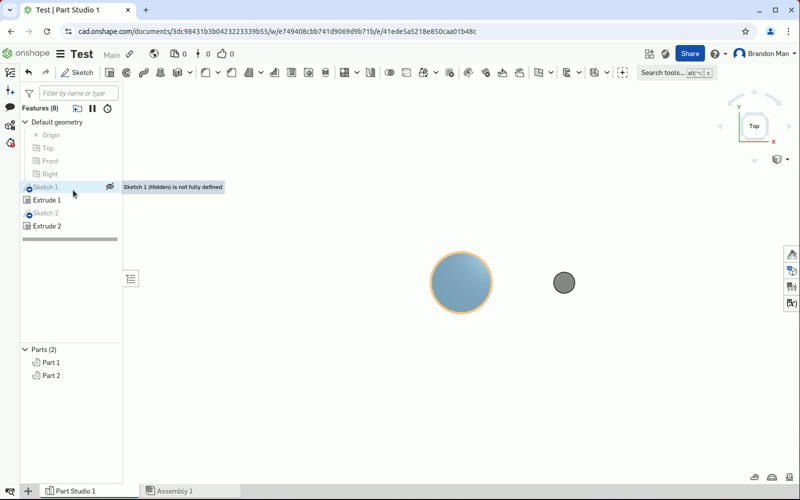
click(73, 189)
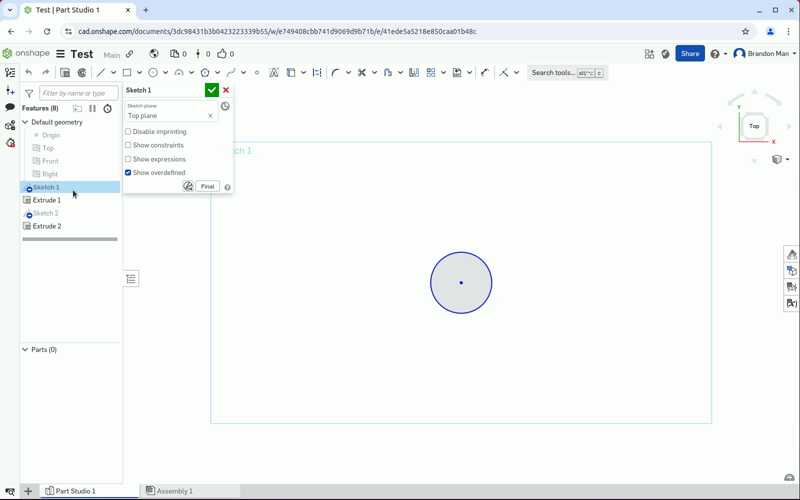
mouse_move(229, 92)
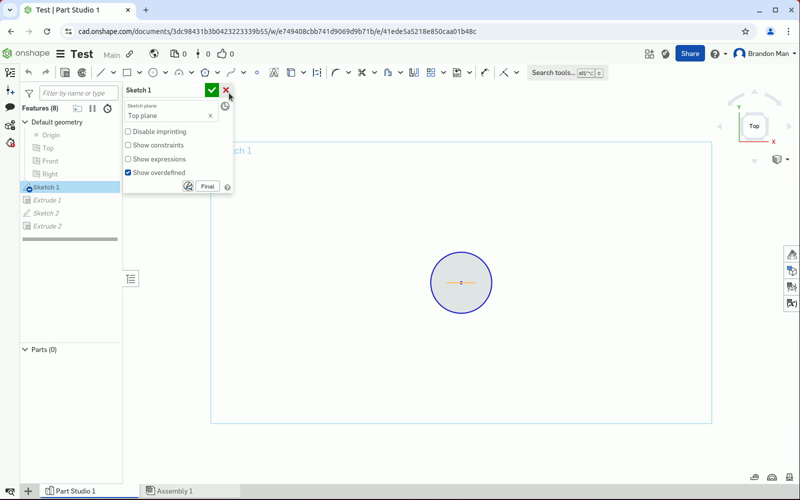
click(229, 92)
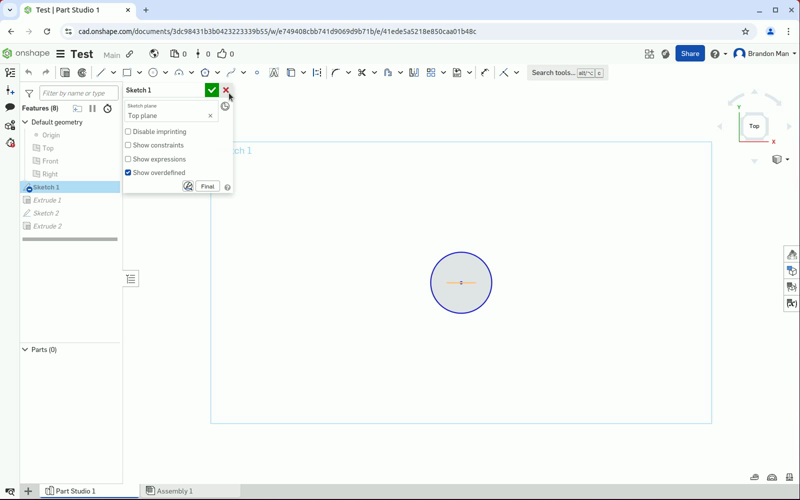
key(shift+s)
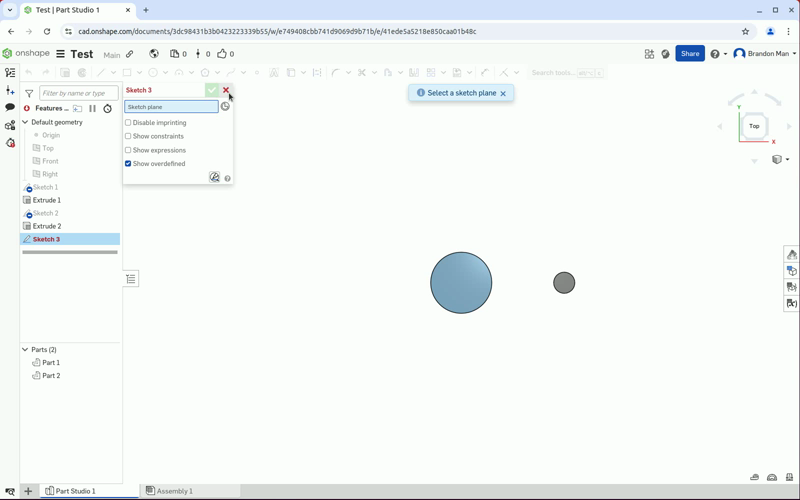
mouse_move(73, 150)
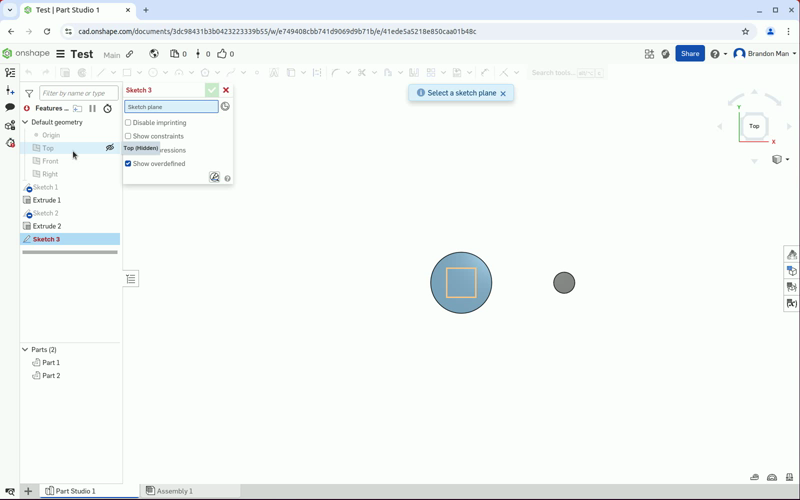
click(73, 150)
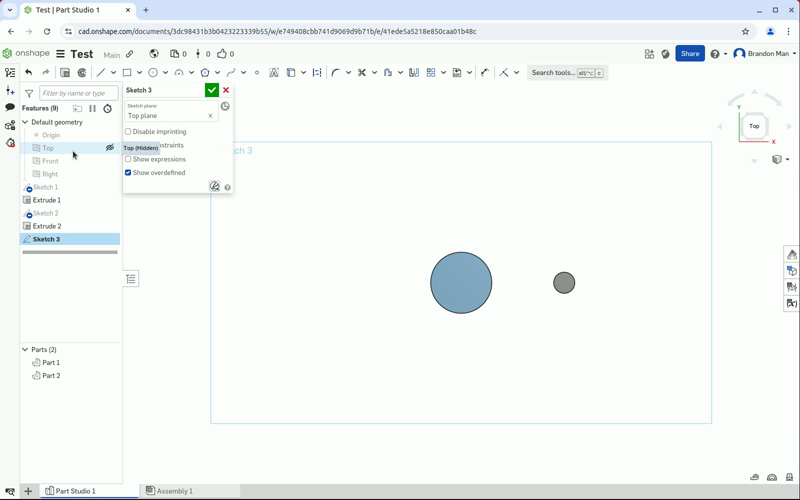
mouse_move(73, 352)
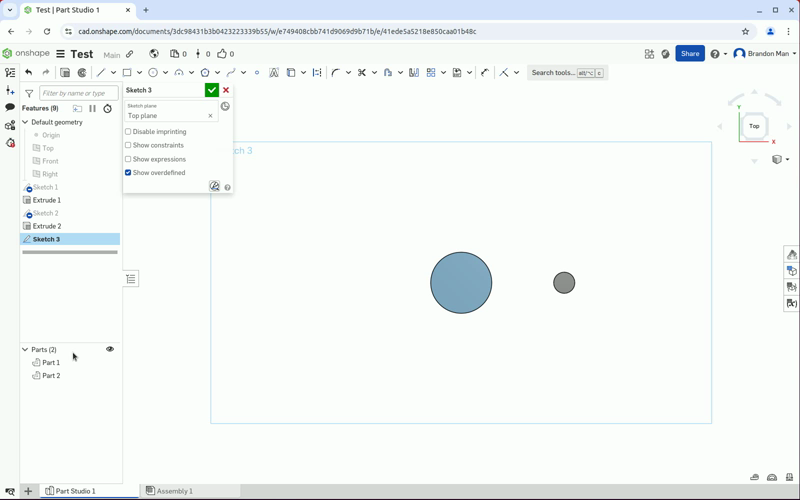
key(y)
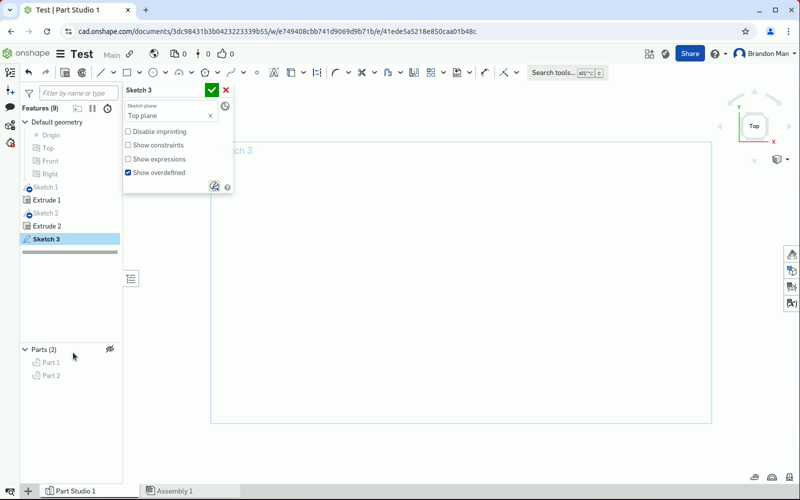
key(l)
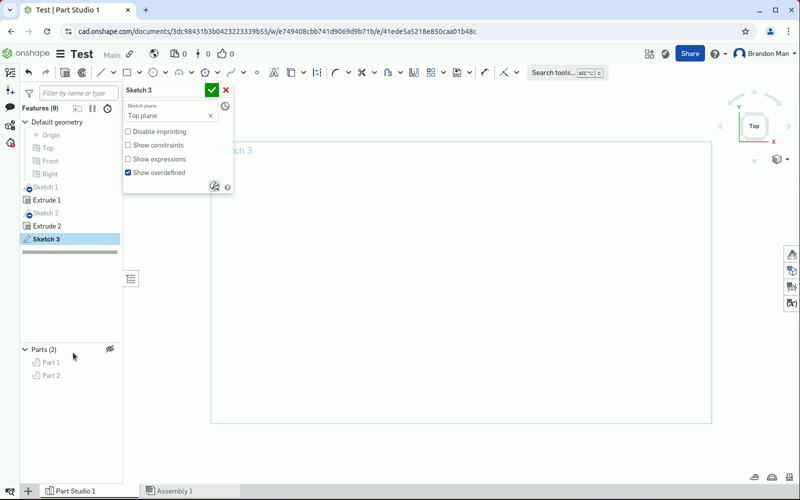
key_down(shift)
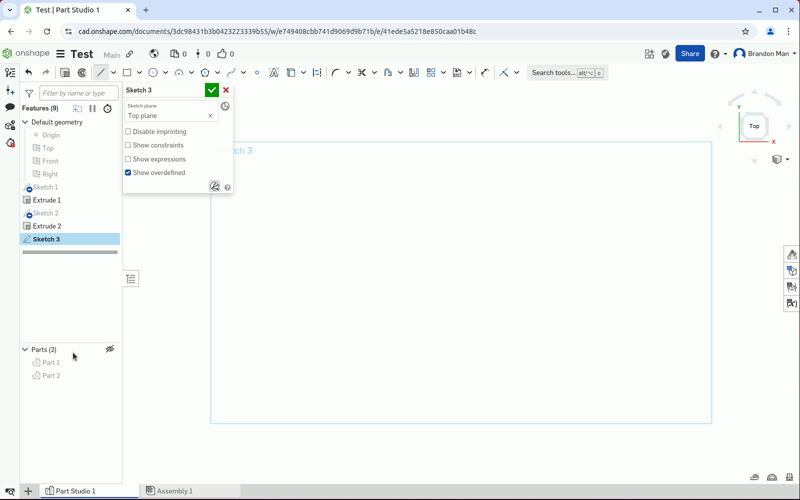
mouse_move(466, 313)
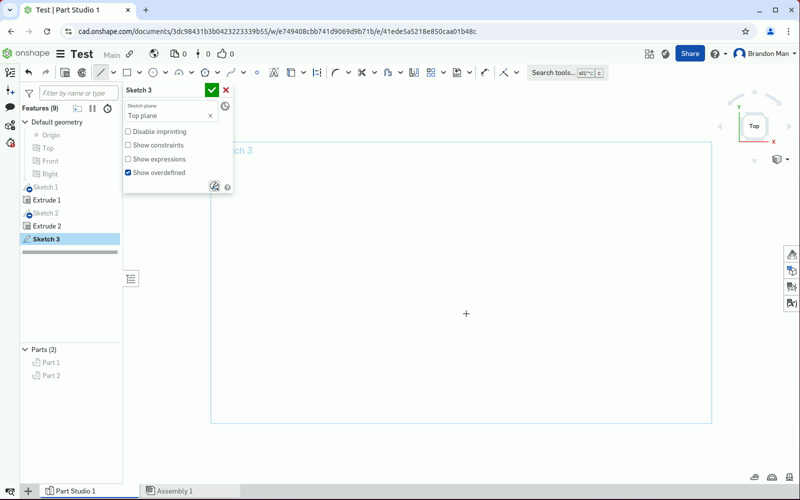
click(466, 313)
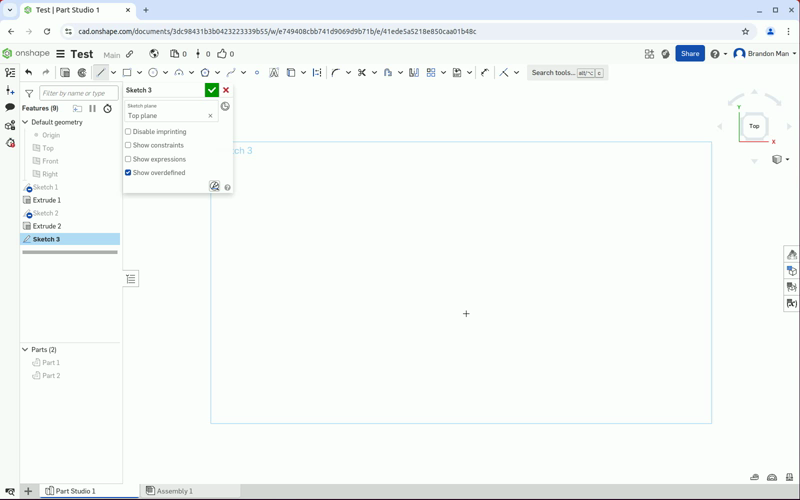
key_up(shift)
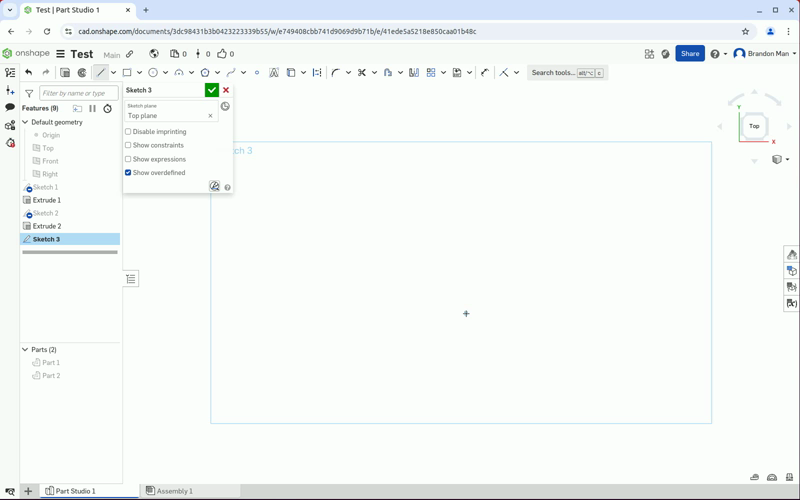
key_down(shift)
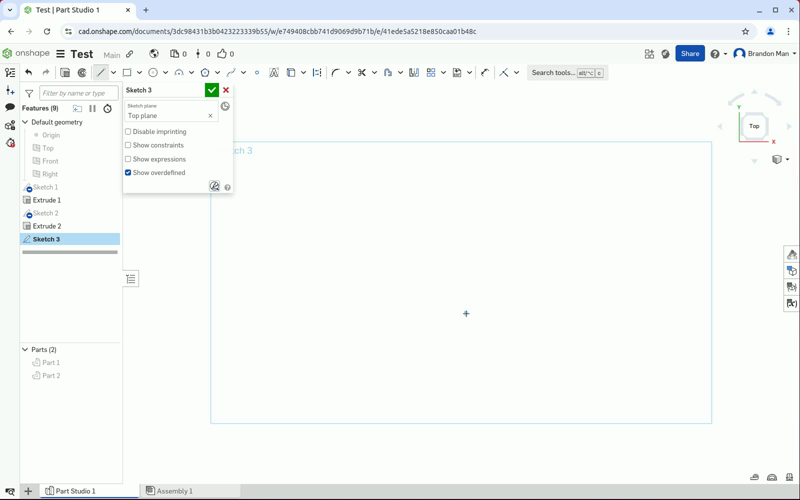
mouse_move(565, 293)
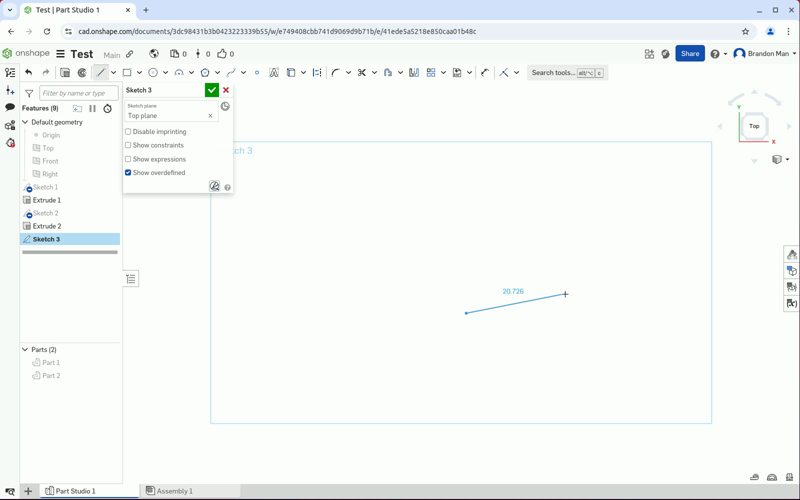
click(565, 293)
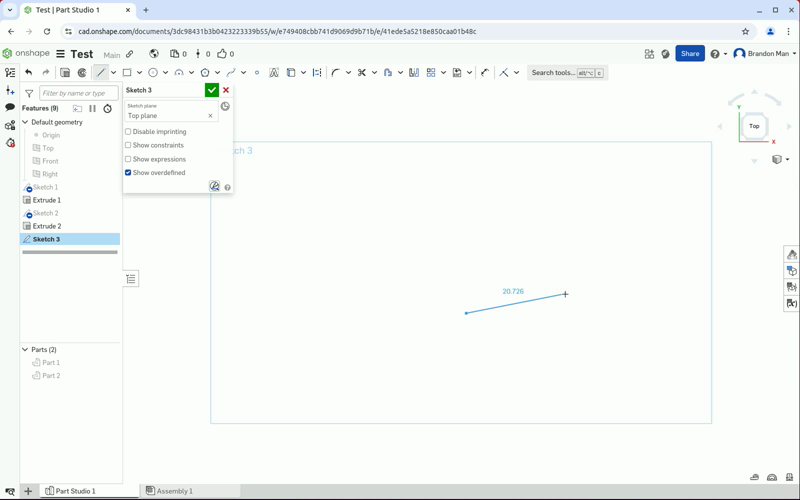
key_up(shift)
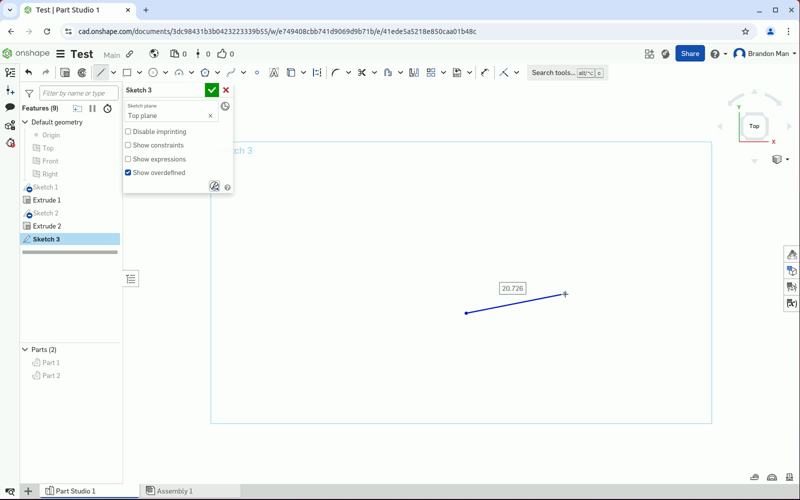
key(esc)
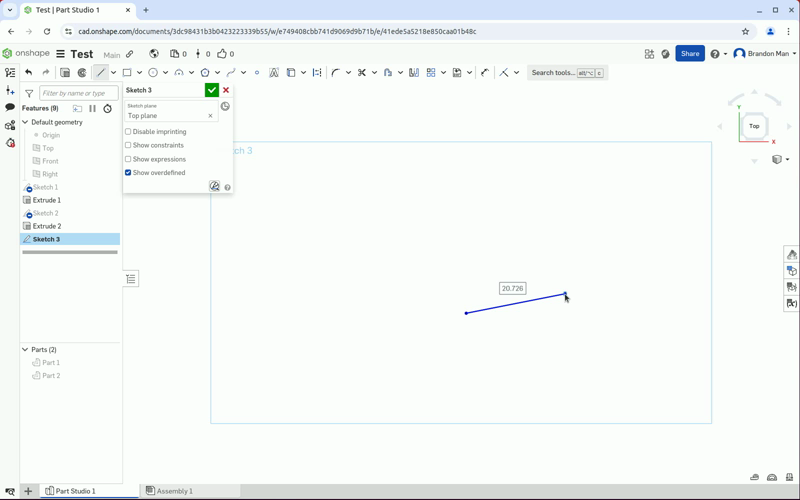
key(a)
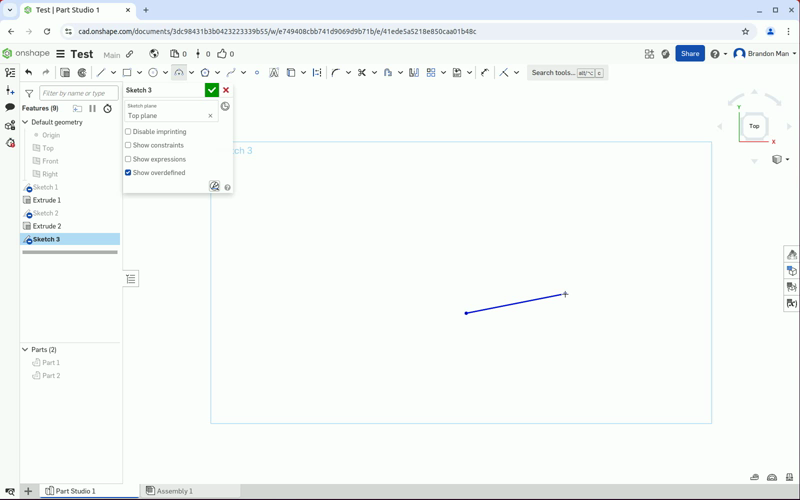
mouse_move(565, 293)
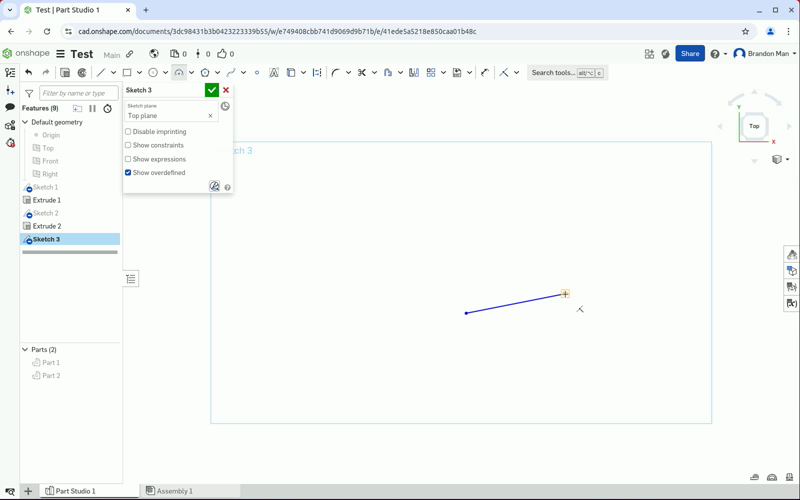
click(565, 293)
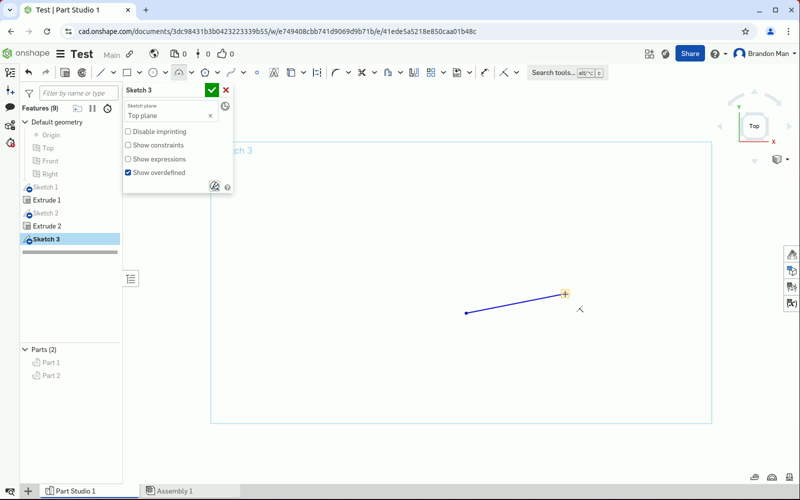
key_down(shift)
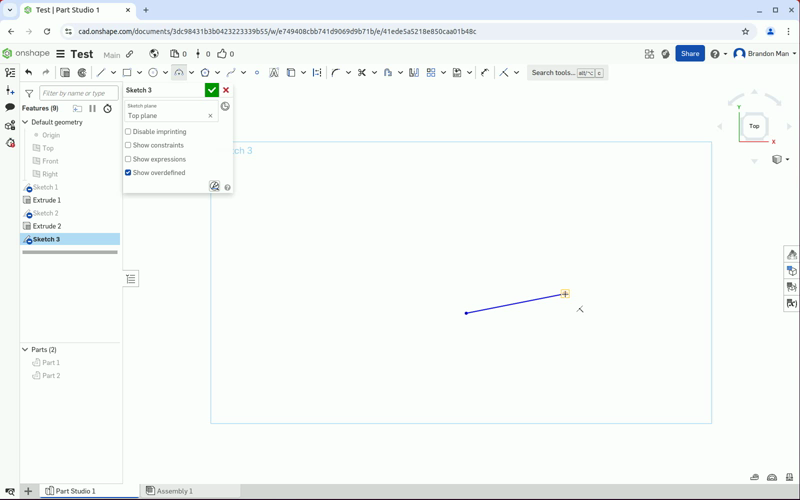
mouse_move(565, 273)
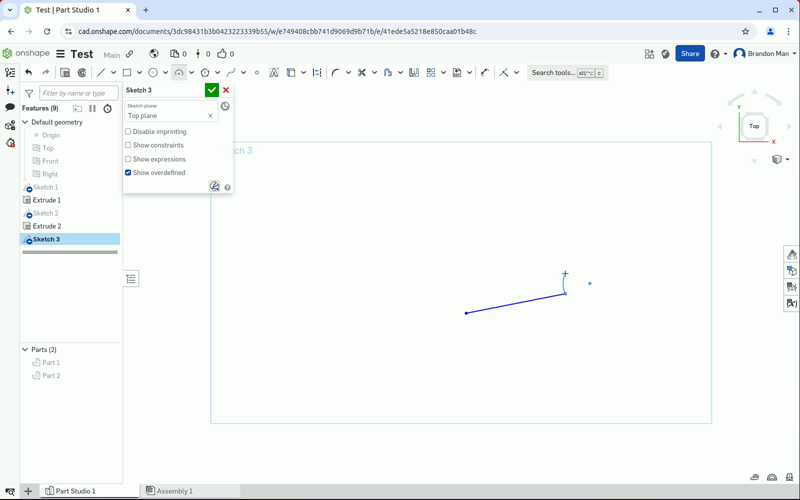
click(565, 273)
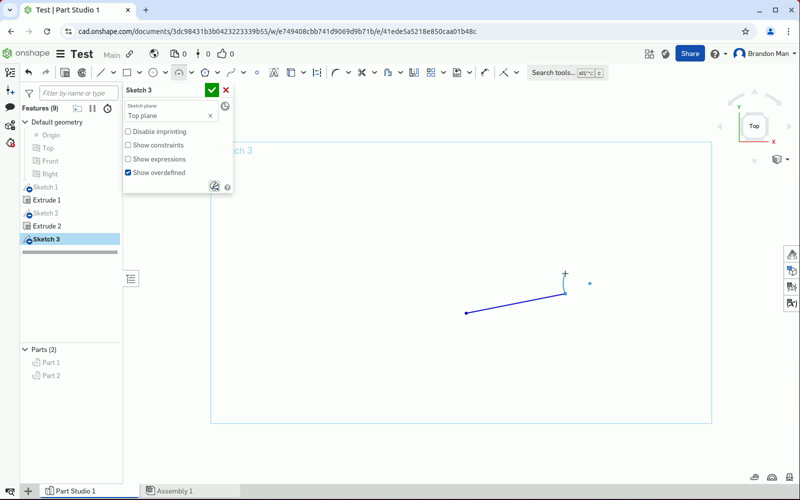
mouse_move(552, 283)
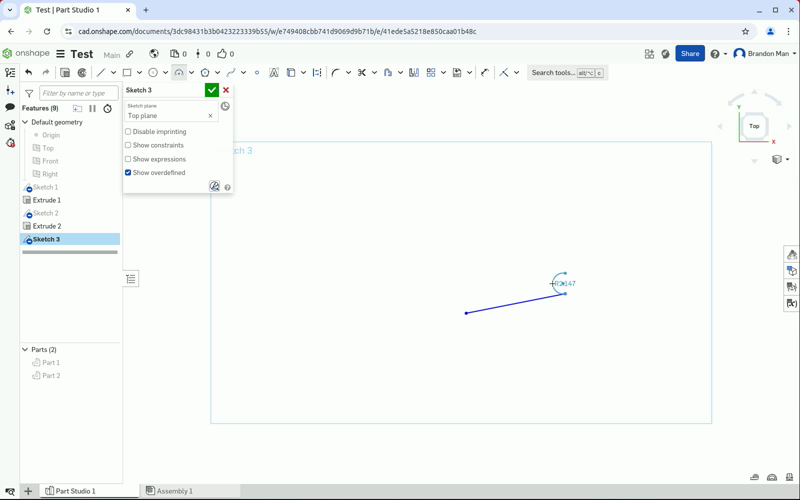
click(552, 283)
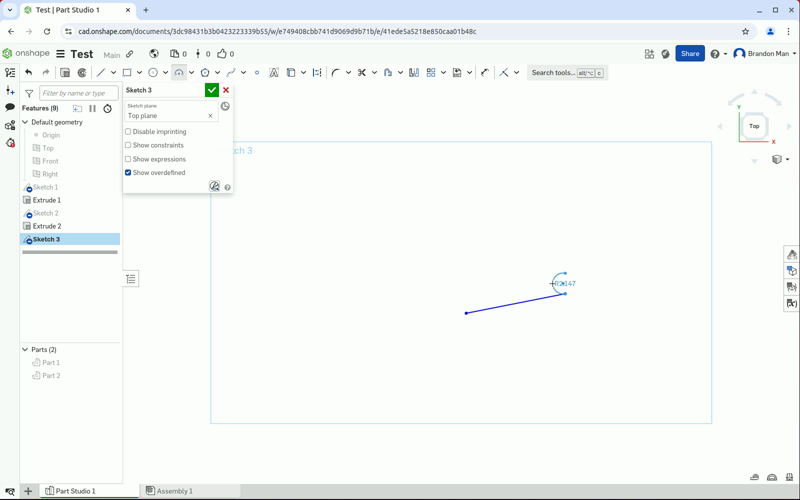
key_up(shift)
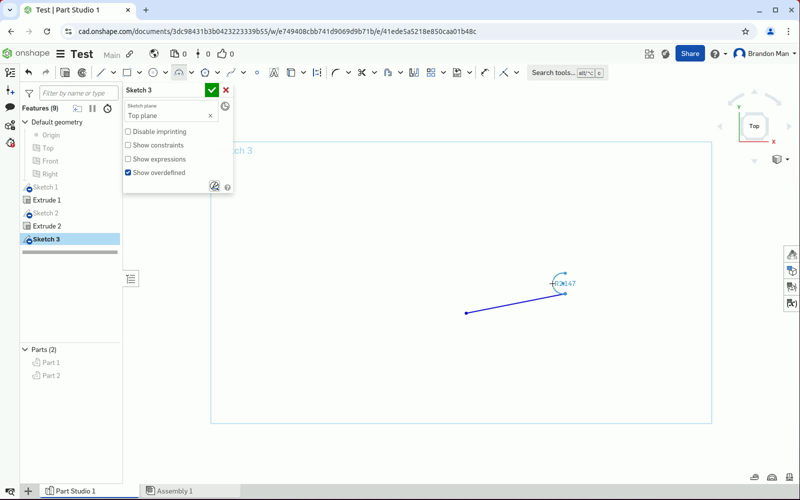
key(esc)
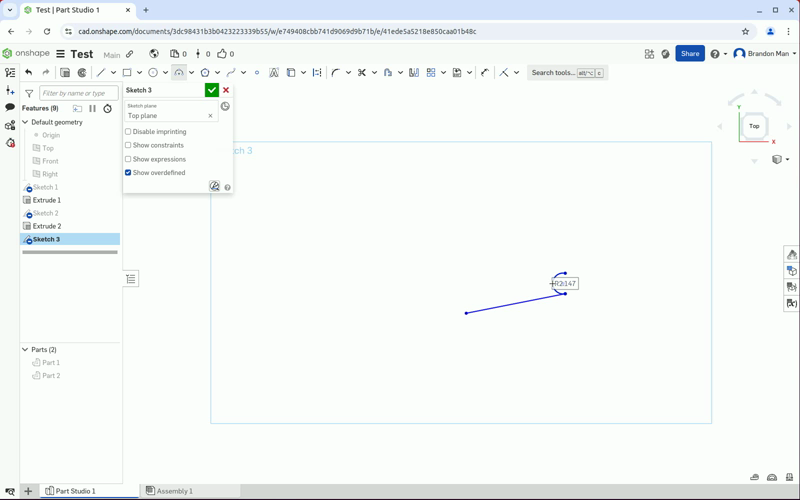
key(l)
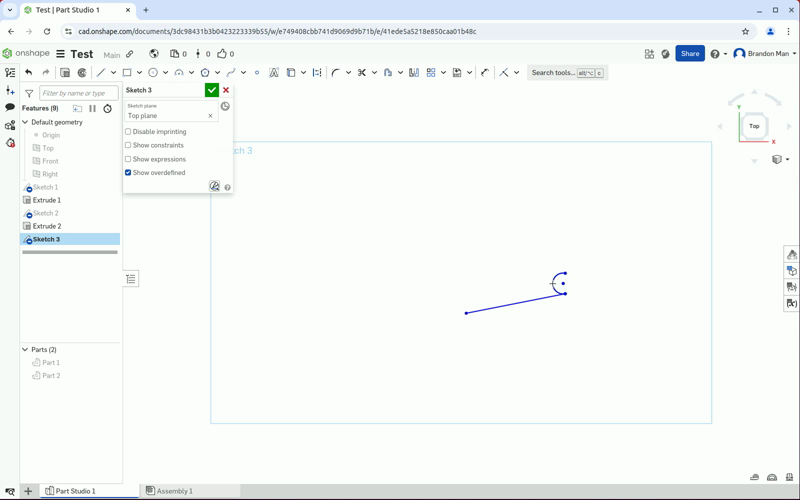
mouse_move(565, 273)
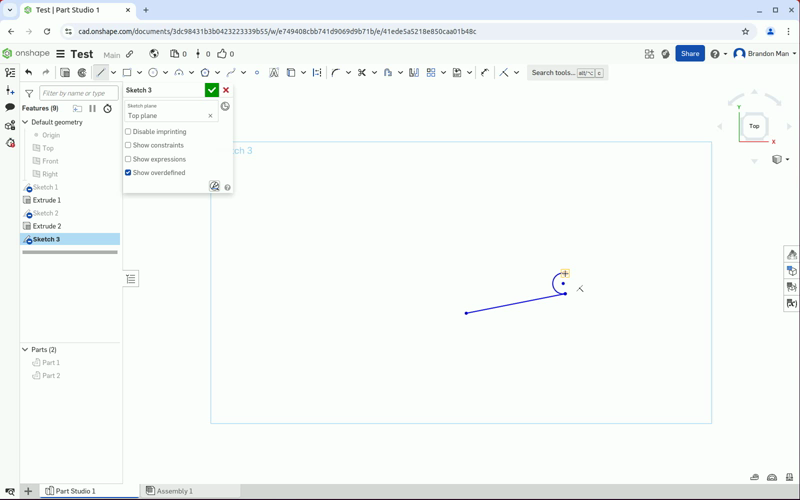
click(565, 273)
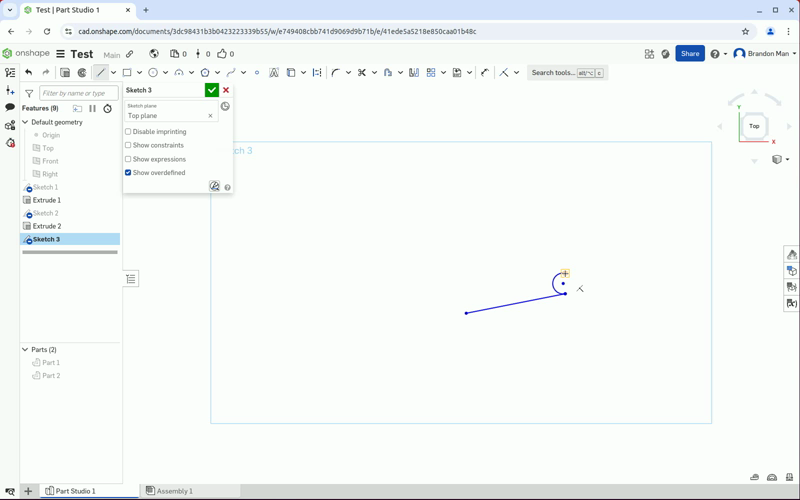
key_down(shift)
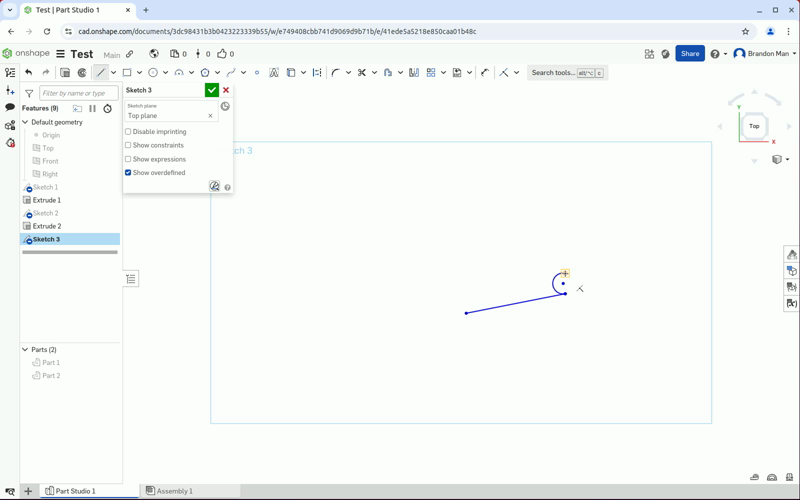
mouse_move(466, 253)
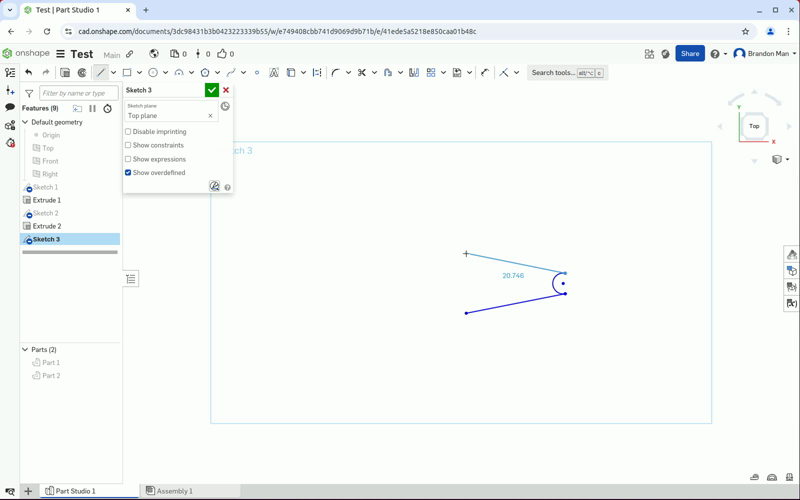
click(466, 253)
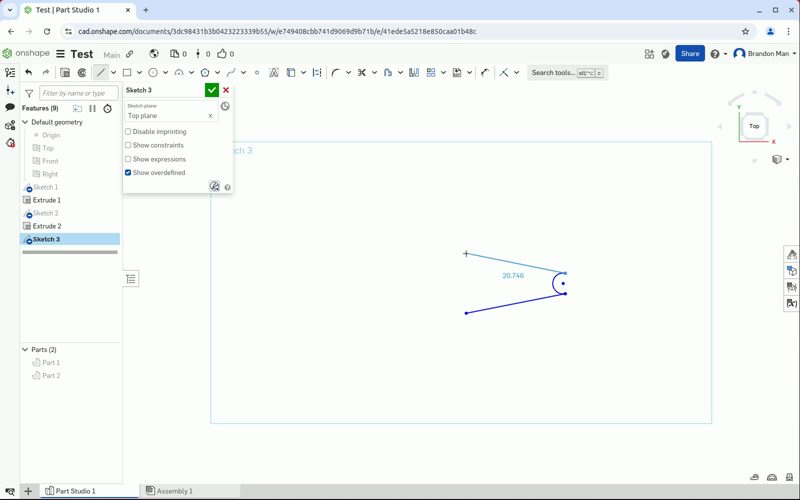
key_up(shift)
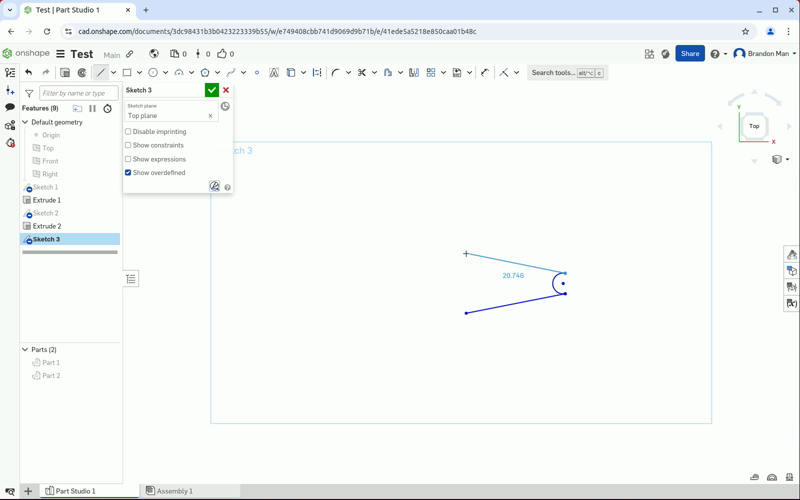
key(esc)
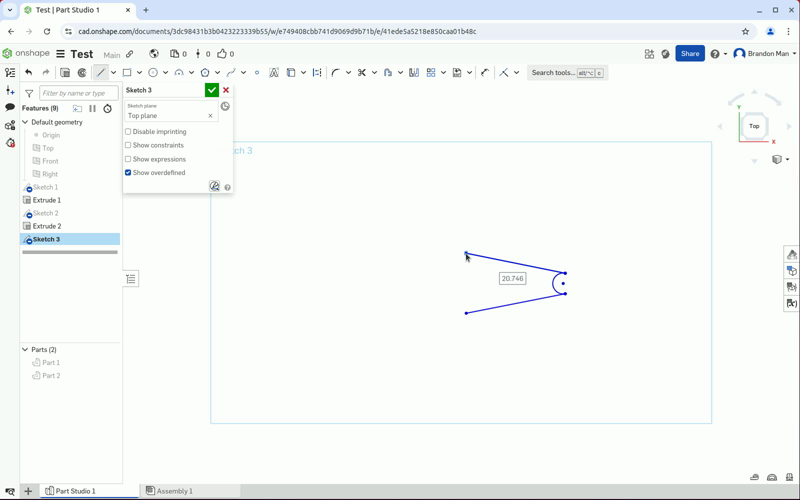
key(a)
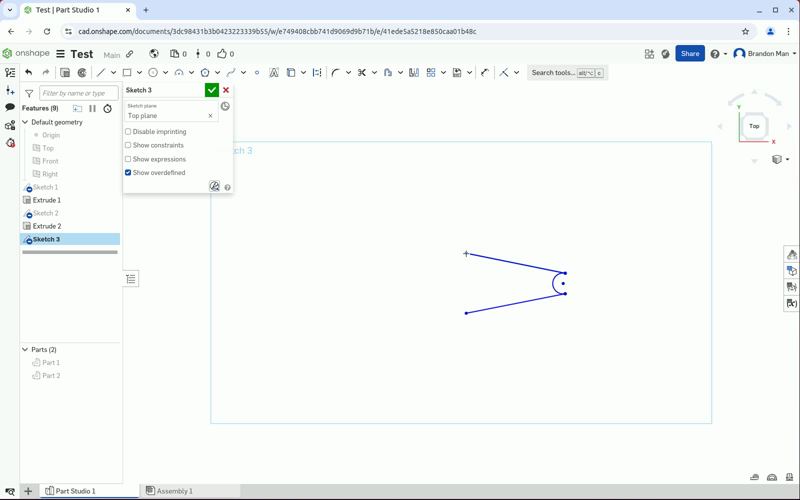
mouse_move(466, 253)
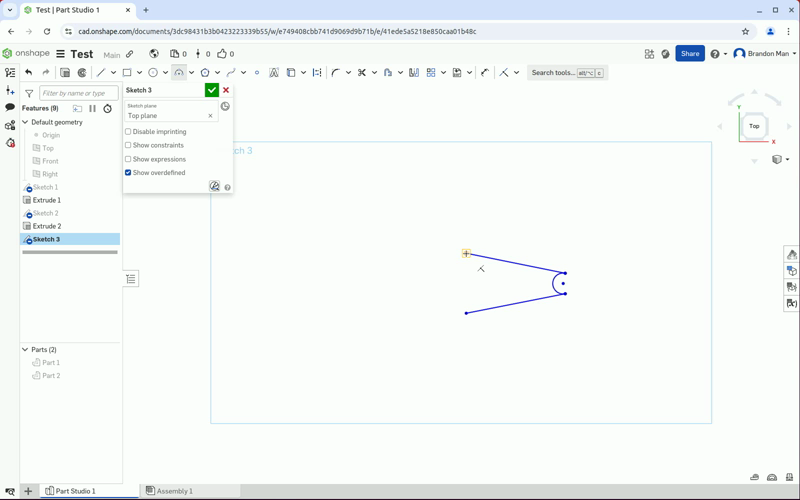
click(466, 253)
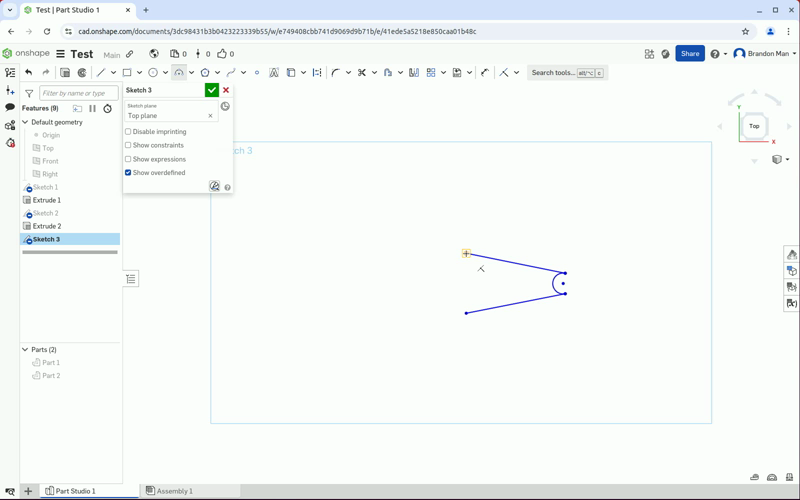
mouse_move(466, 313)
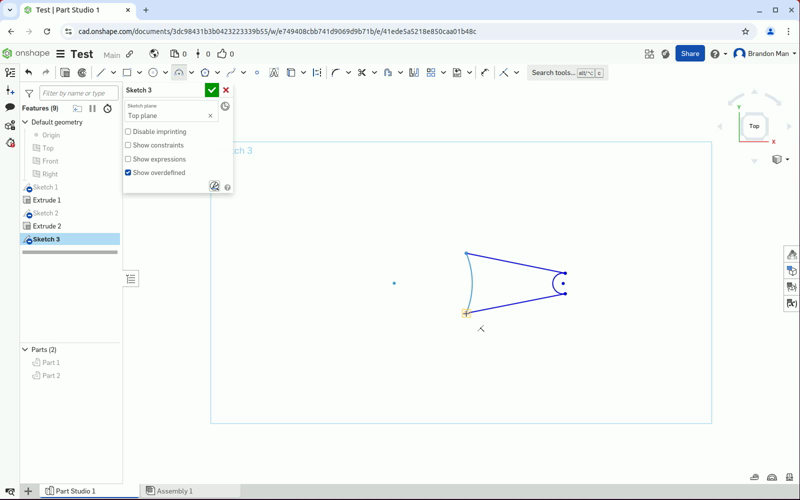
click(466, 313)
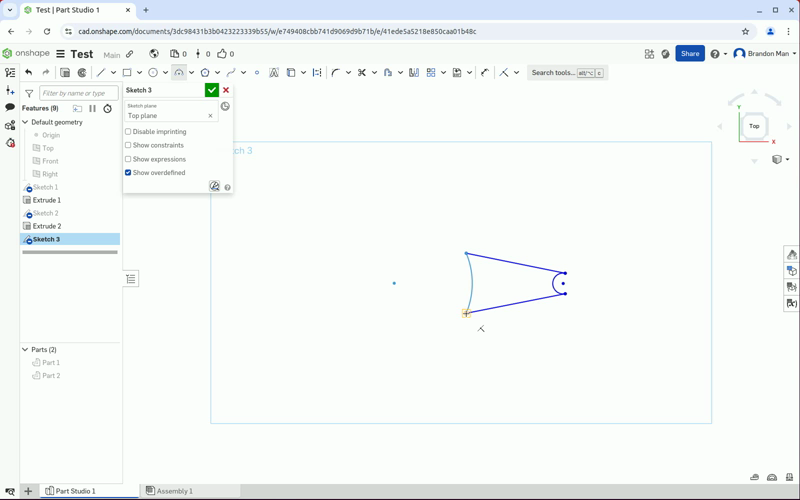
key_down(shift)
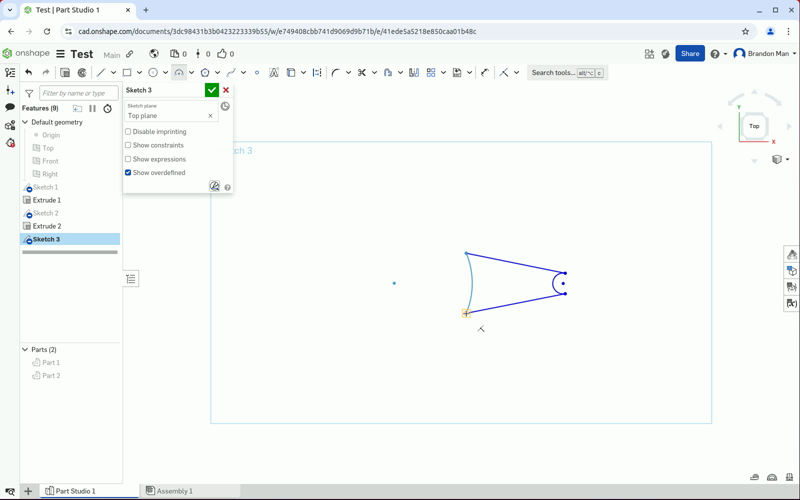
mouse_move(491, 283)
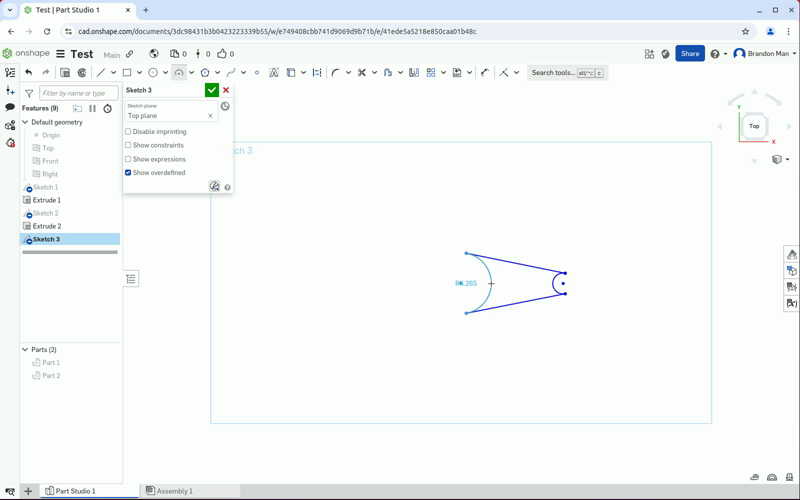
click(491, 283)
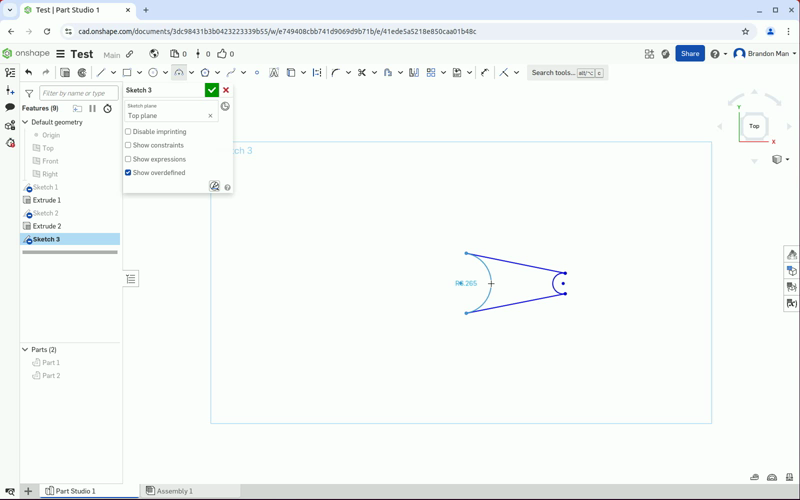
key_up(shift)
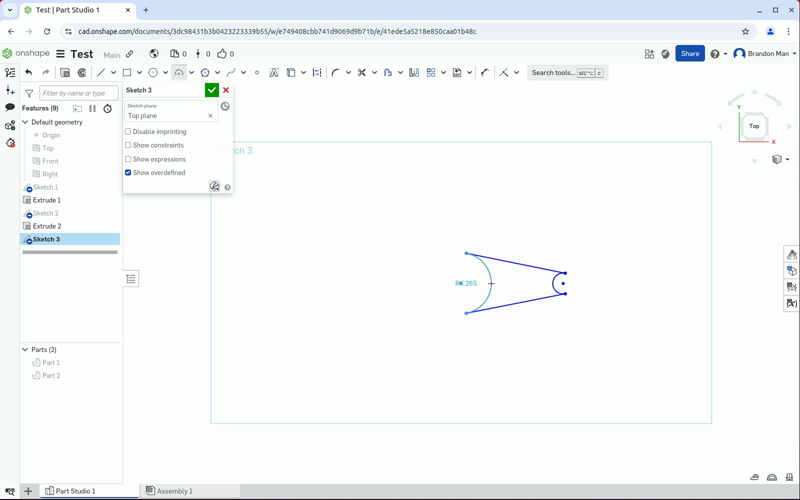
key(esc)
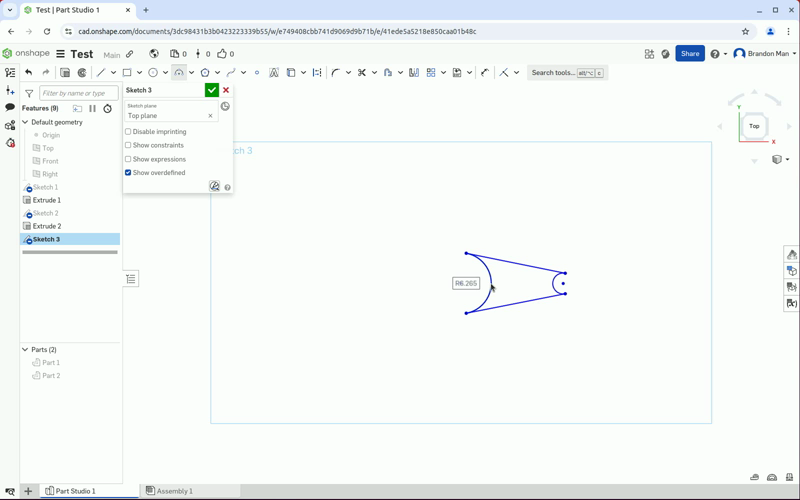
mouse_move(525, 284)
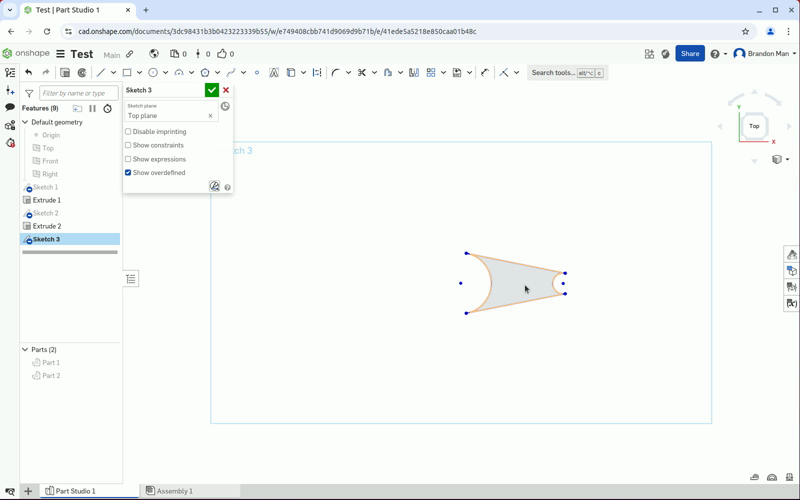
click(525, 284)
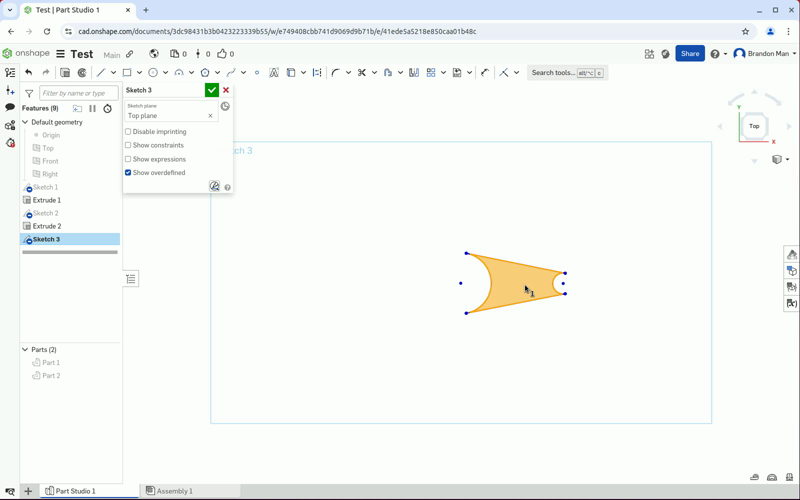
mouse_move(73, 352)
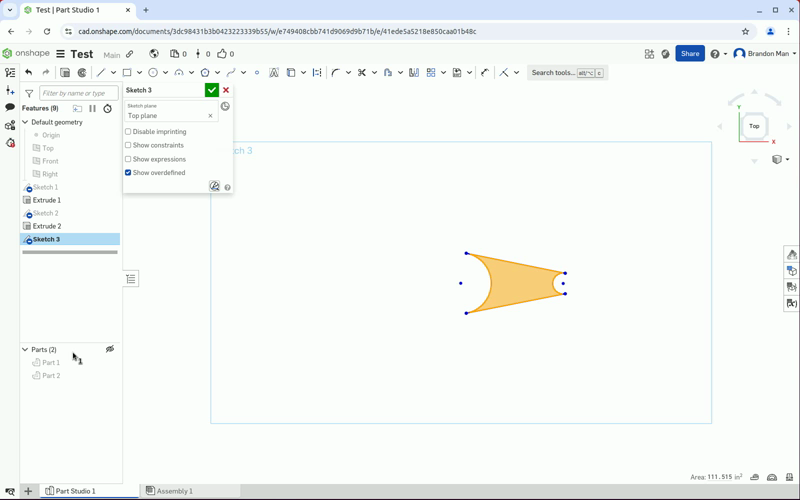
key(shift+y)
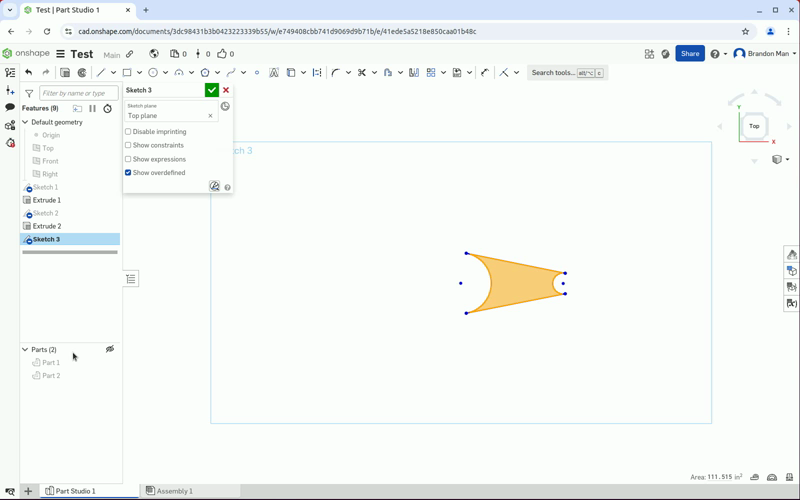
key(shift+e)
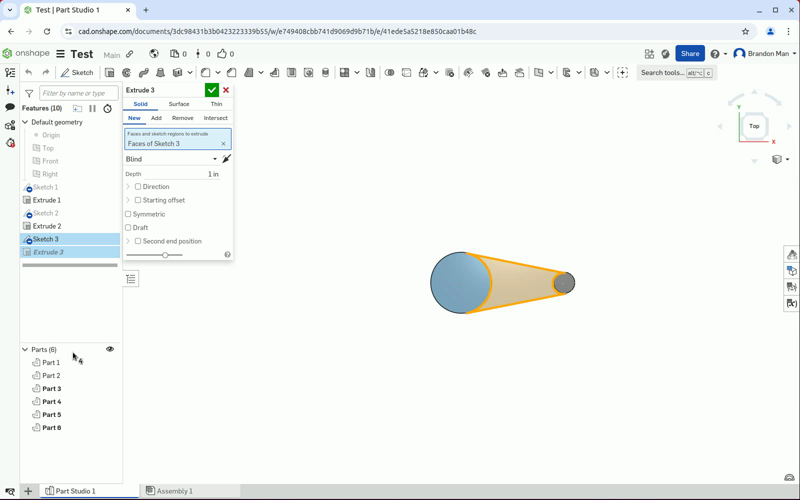
mouse_move(143, 106)
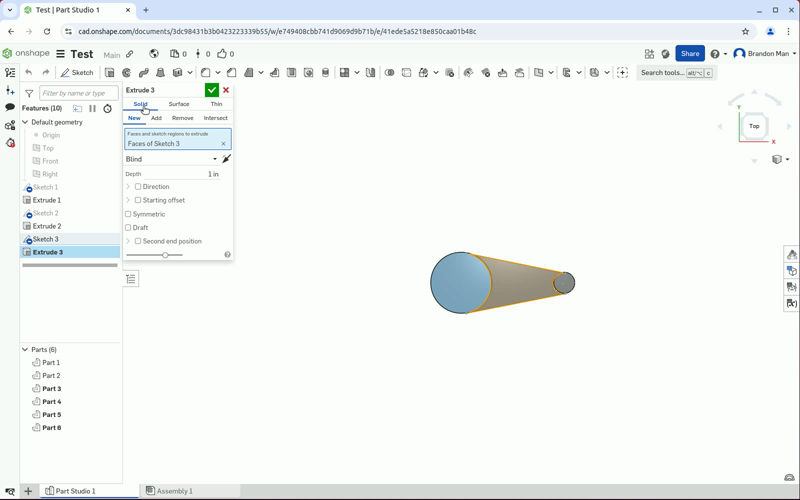
click(143, 106)
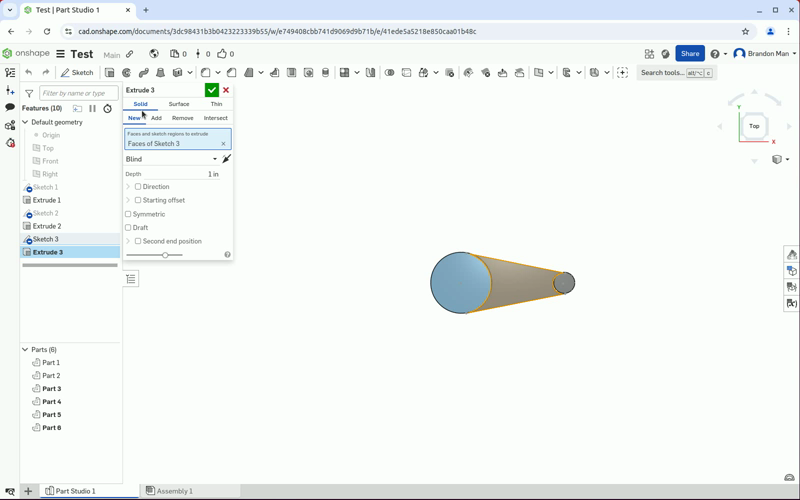
mouse_move(137, 120)
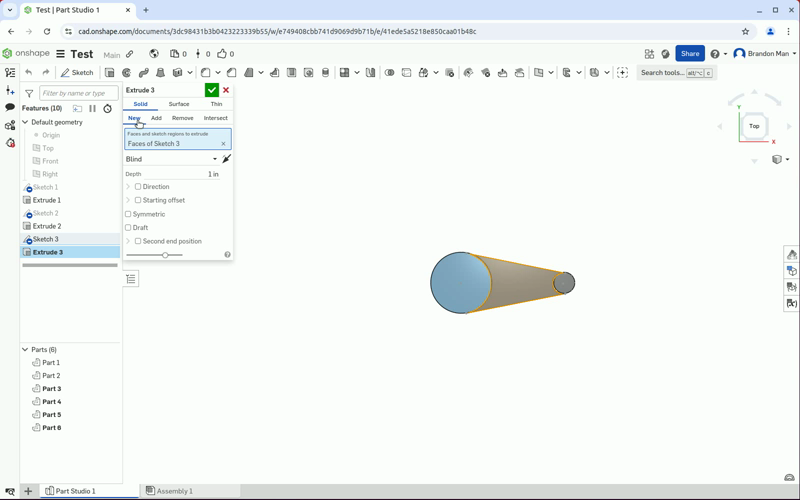
click(137, 120)
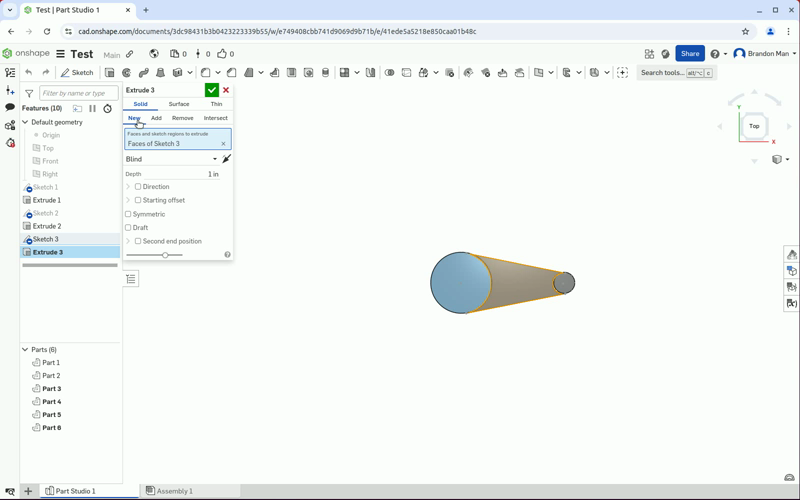
key(tab, 4)
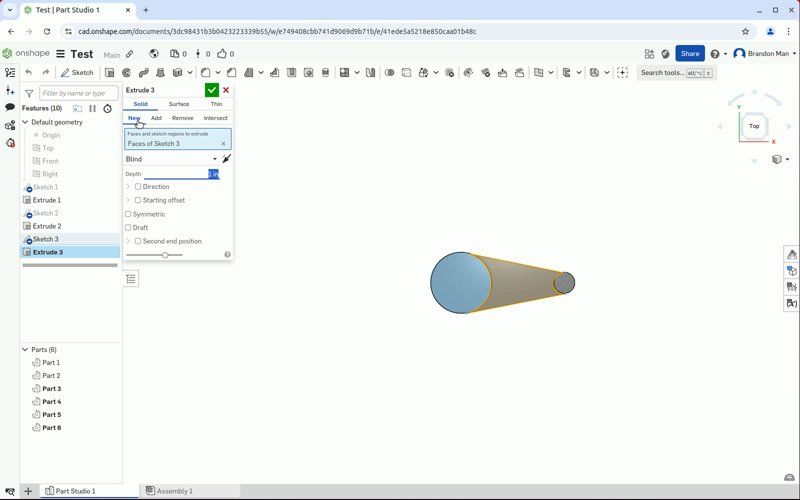
text(1.926)
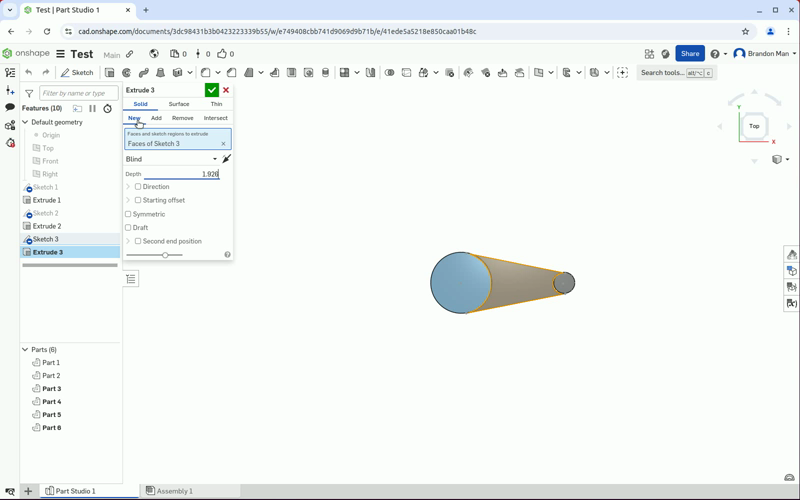
key(tab, 3)
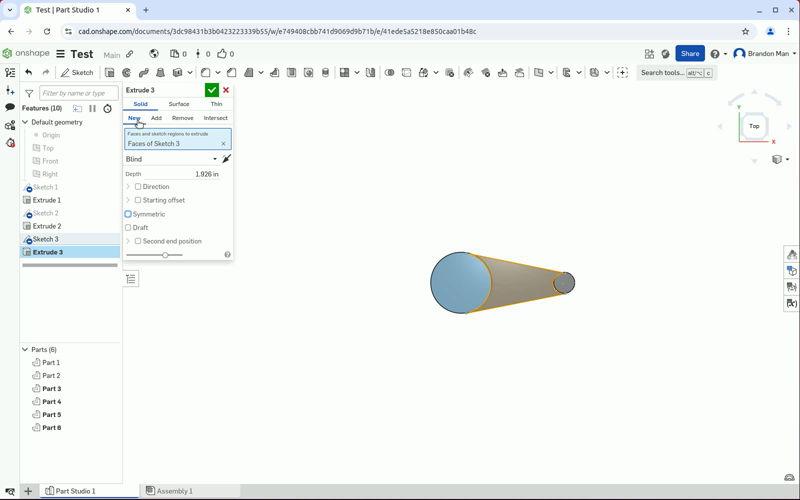
key(space)
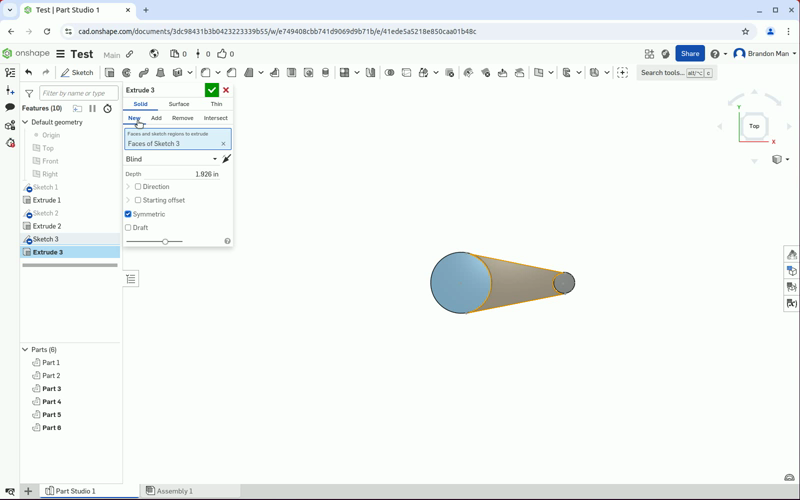
key(enter)
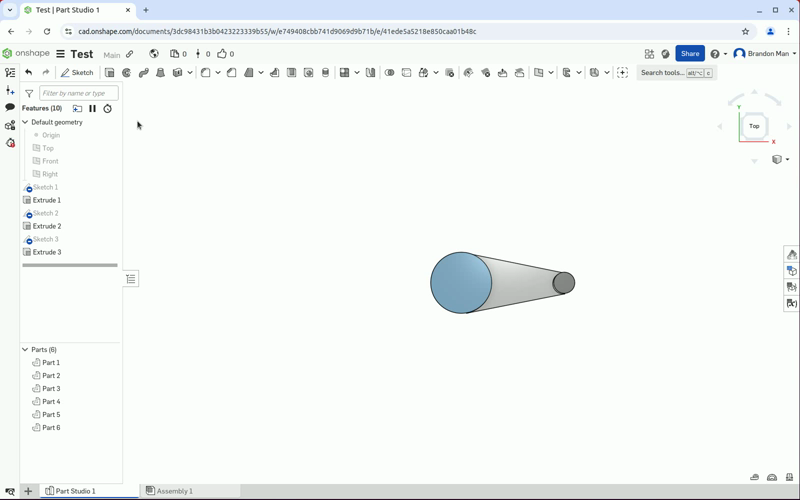
key(shift+h)
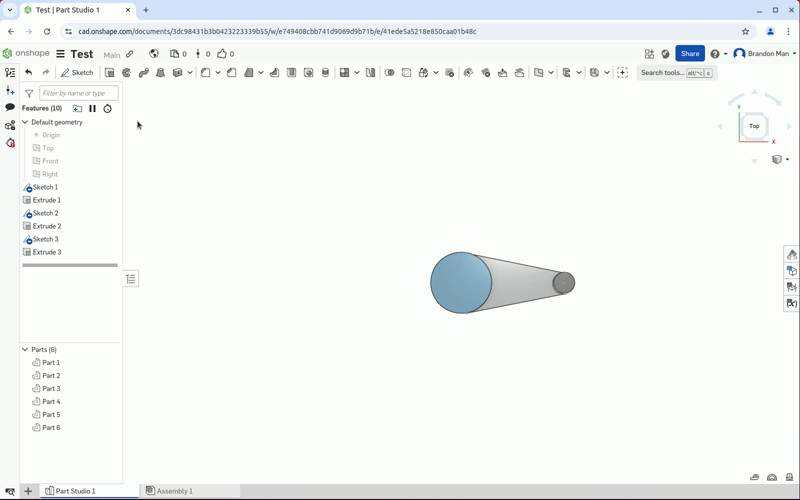
key(shift+h)
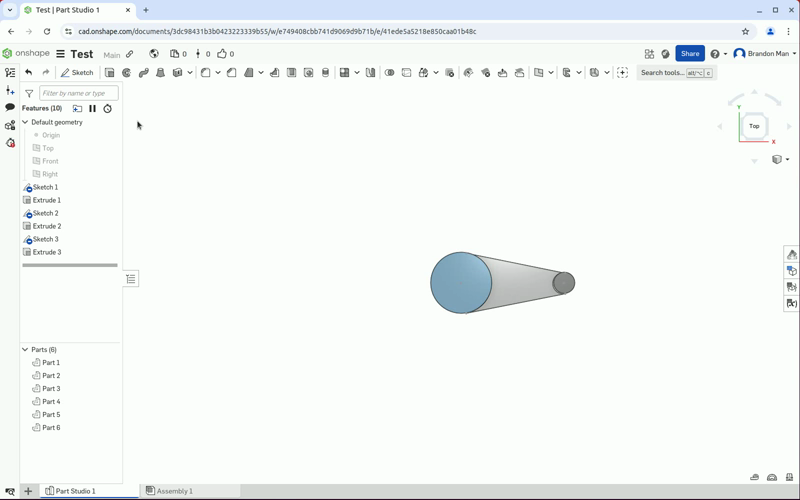
key(shift+7)
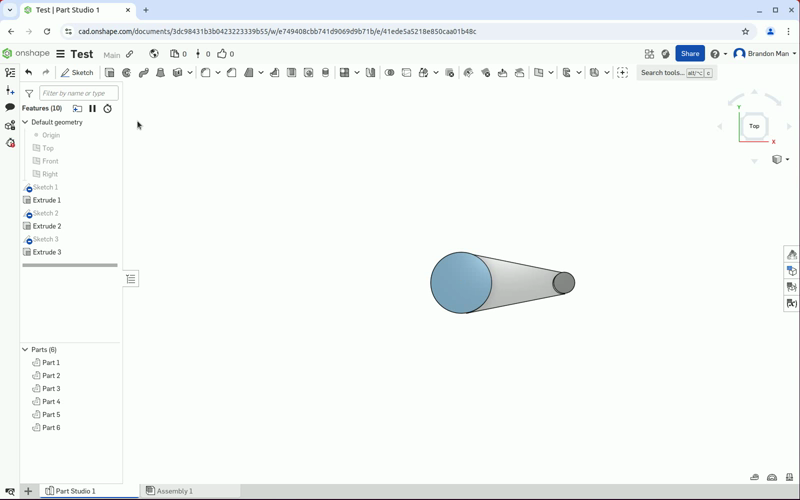
key(up, 3)
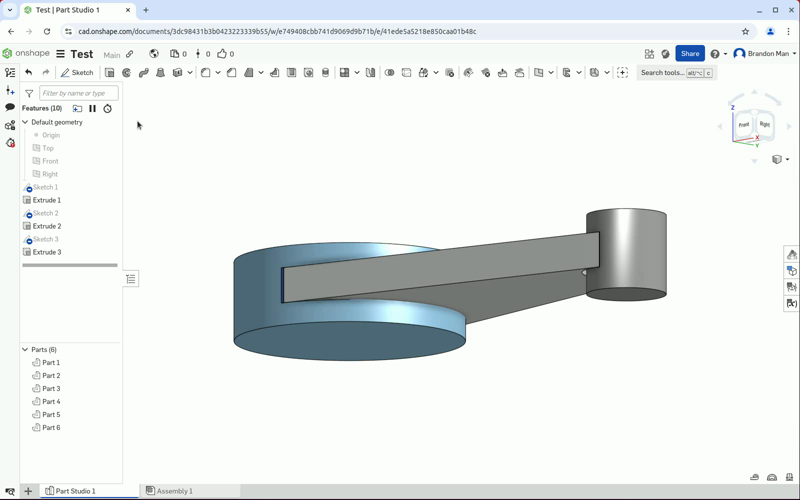
key(left, 3)
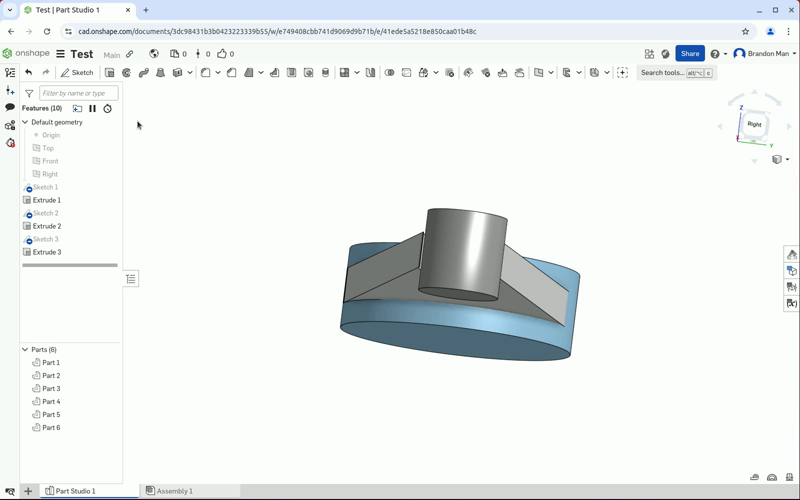
key(right, 3)
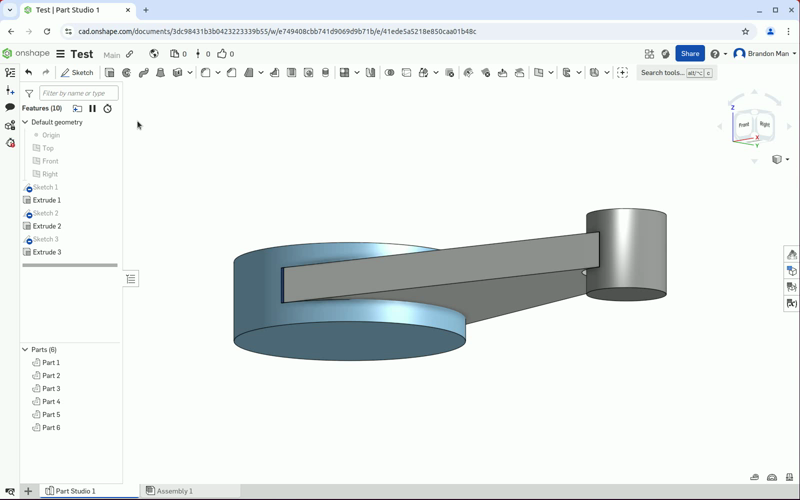
key(down, 3)
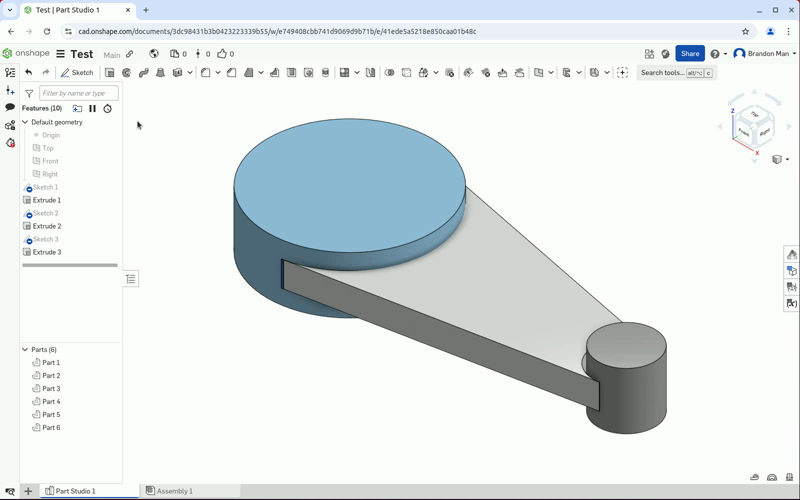
mouse_move(73, 189)
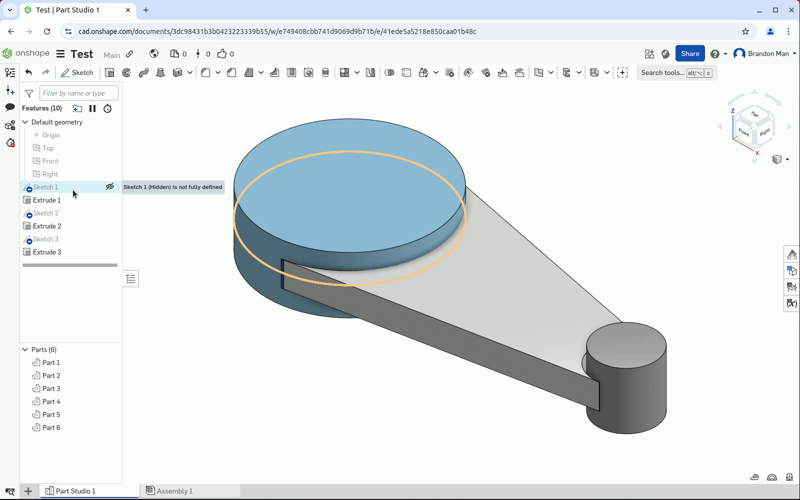
click(73, 189)